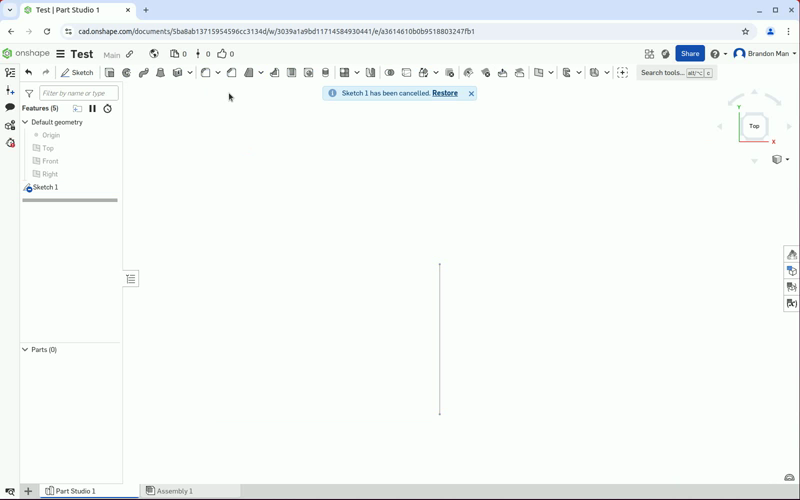
key(shift+h)
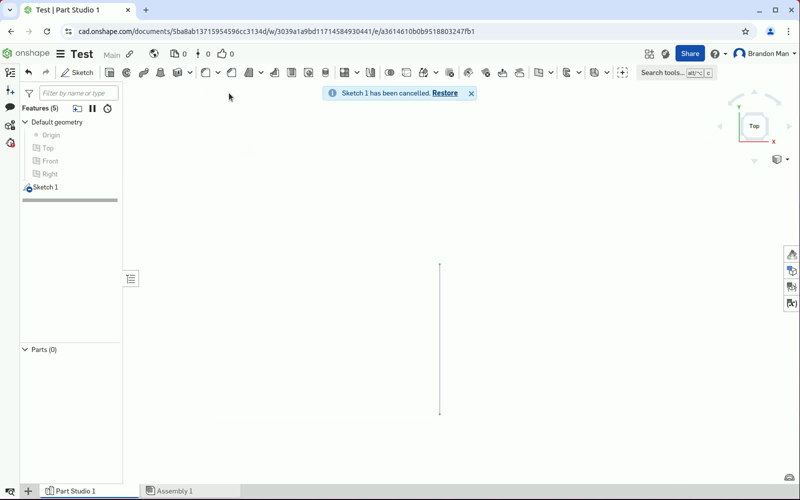
key(shift+s)
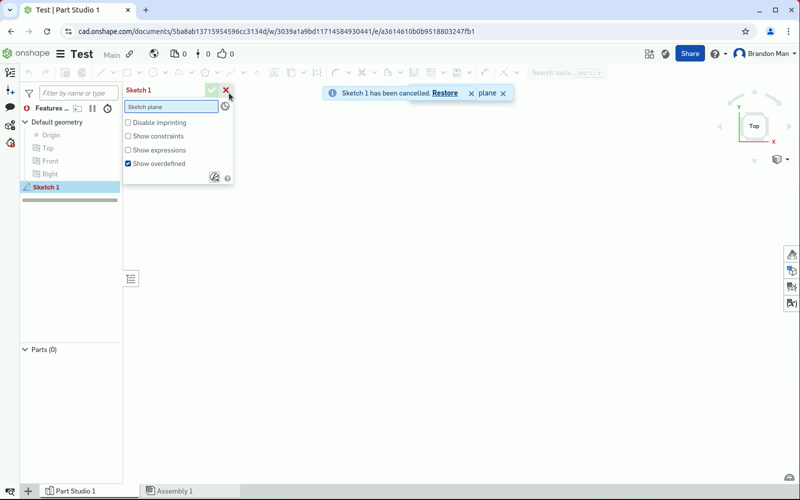
mouse_move(73, 150)
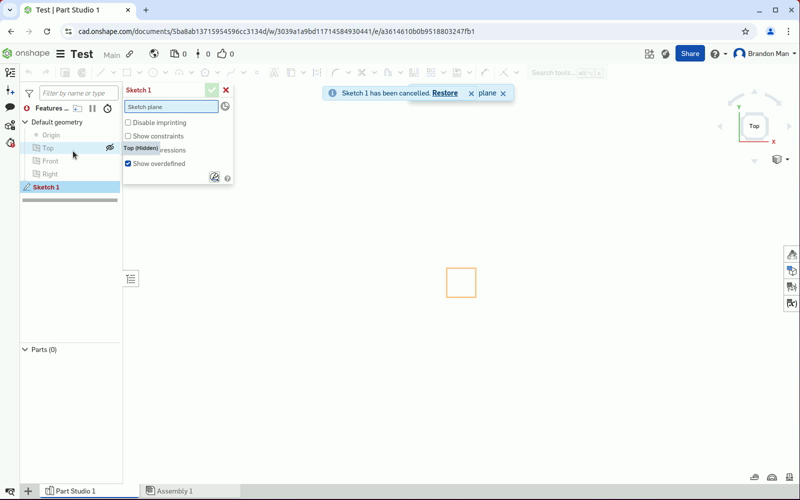
click(73, 150)
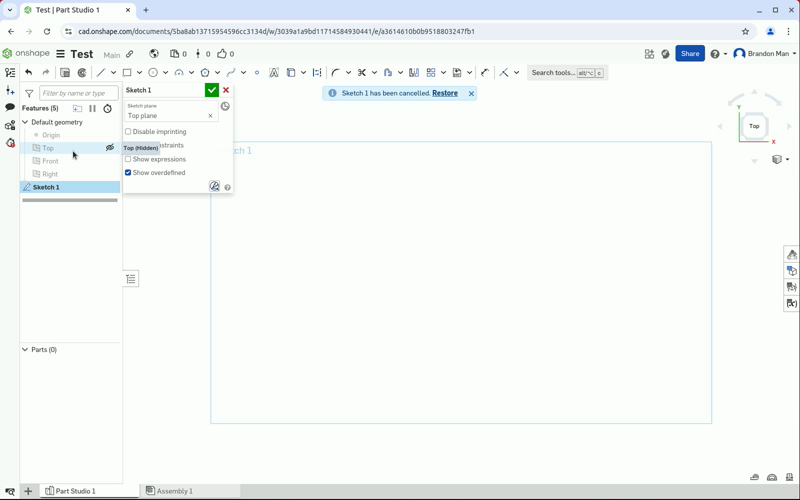
mouse_move(73, 352)
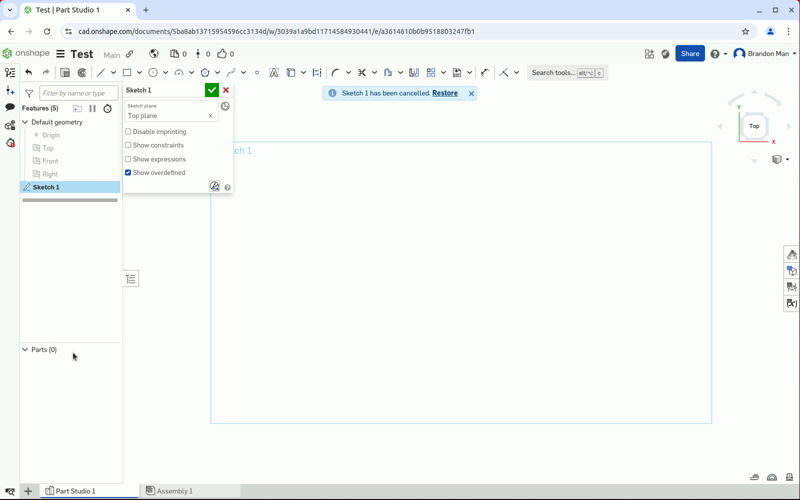
key(y)
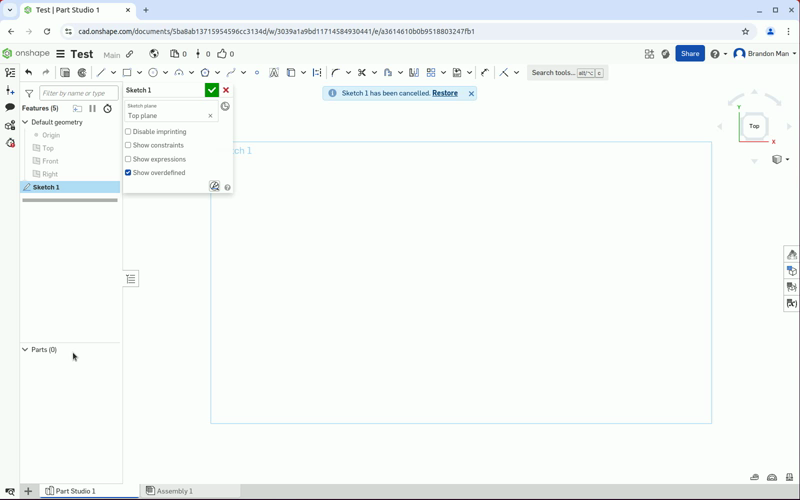
key(l)
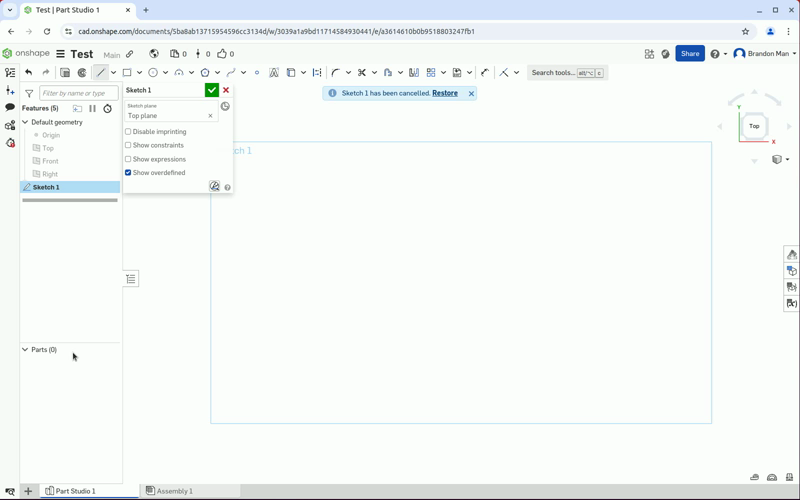
key_down(shift)
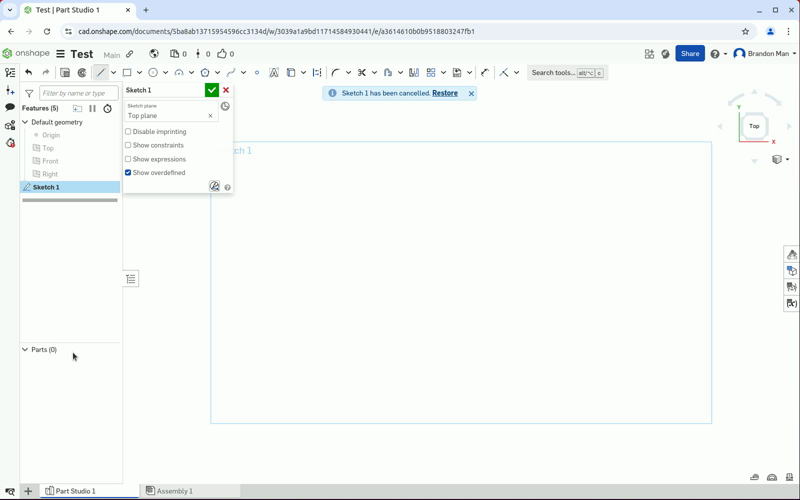
mouse_move(374, 395)
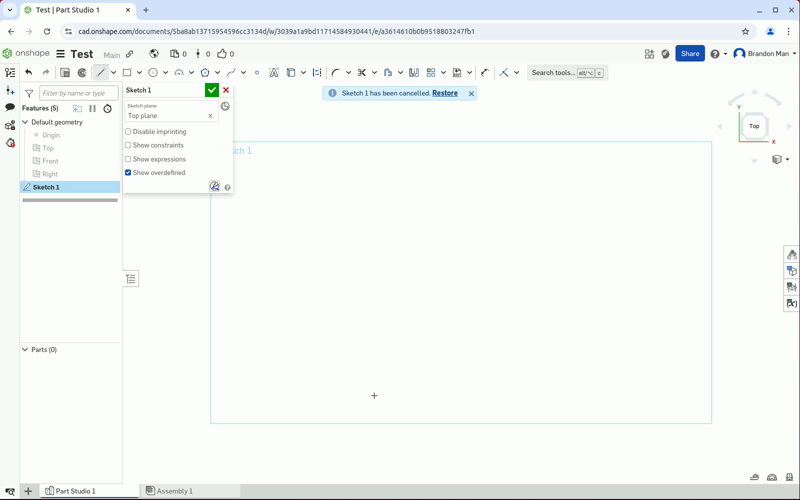
click(374, 395)
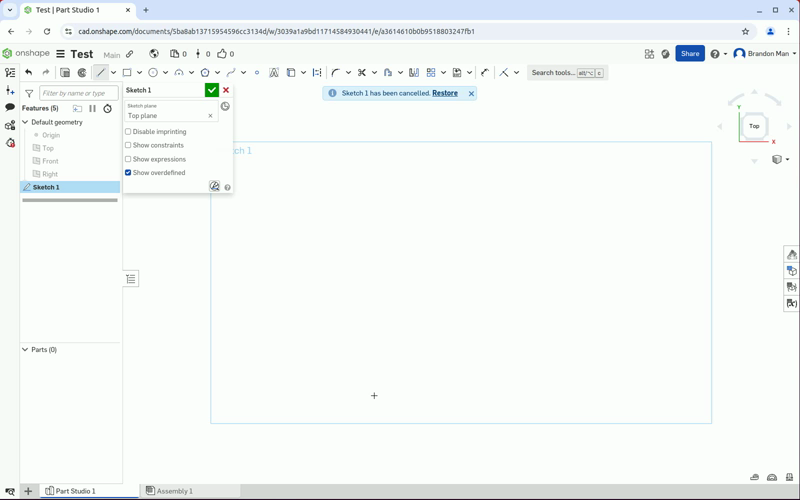
key_up(shift)
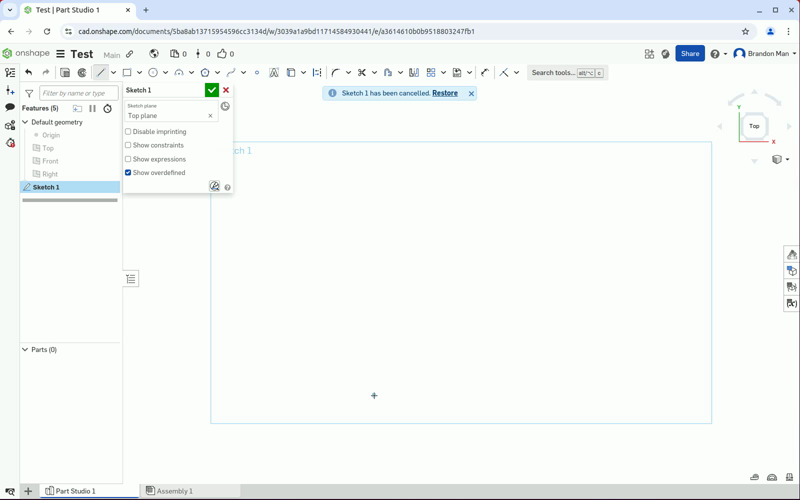
key_down(shift)
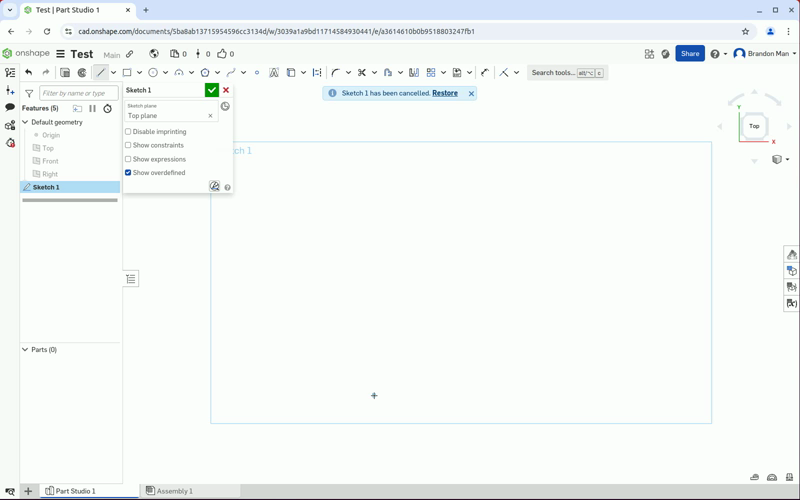
mouse_move(459, 395)
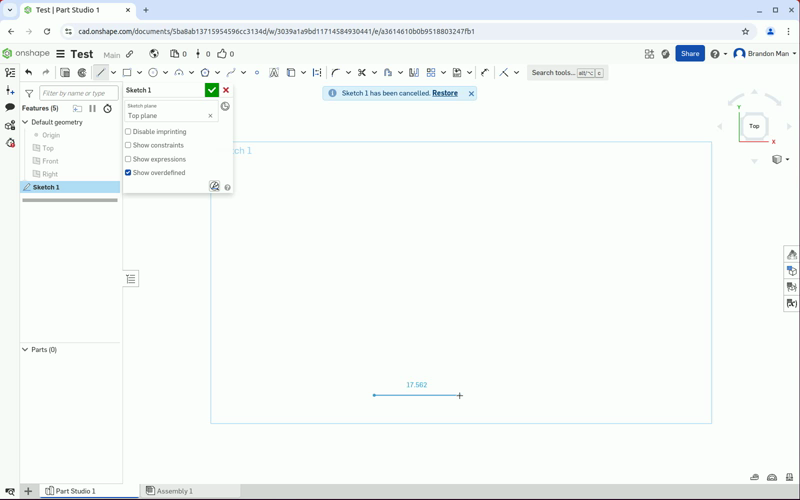
click(459, 395)
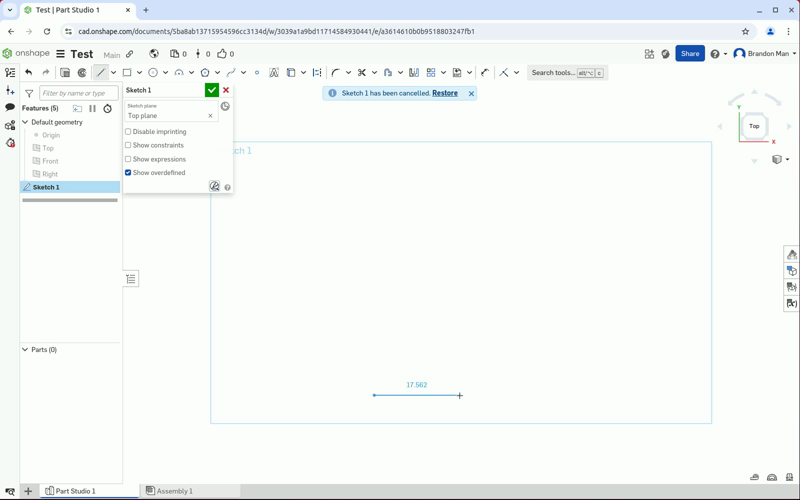
key_up(shift)
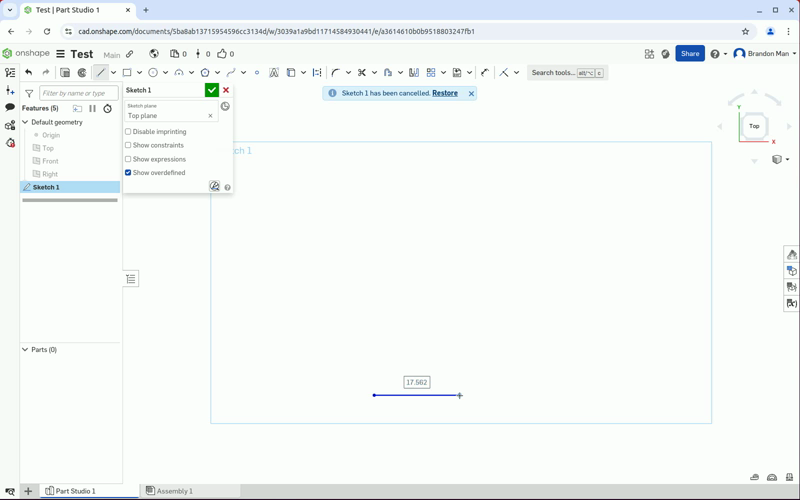
key_down(shift)
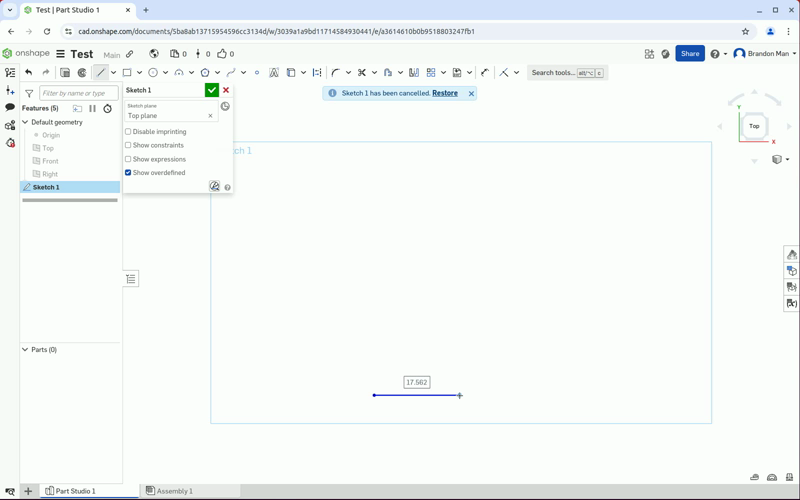
mouse_move(459, 309)
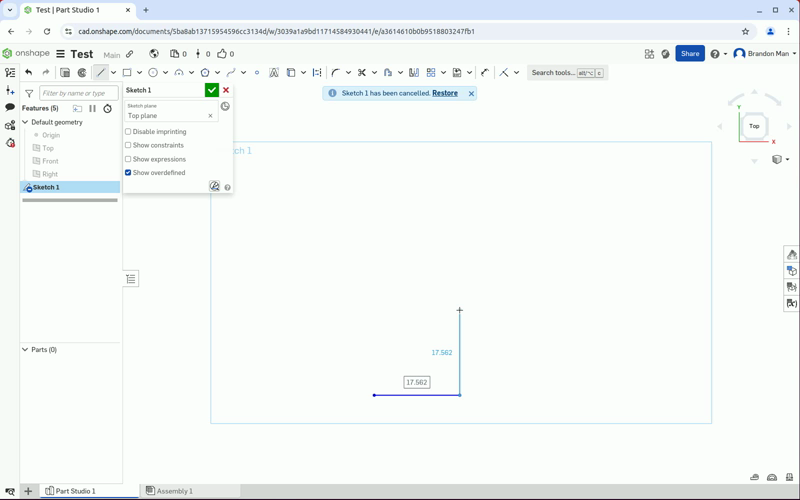
click(459, 309)
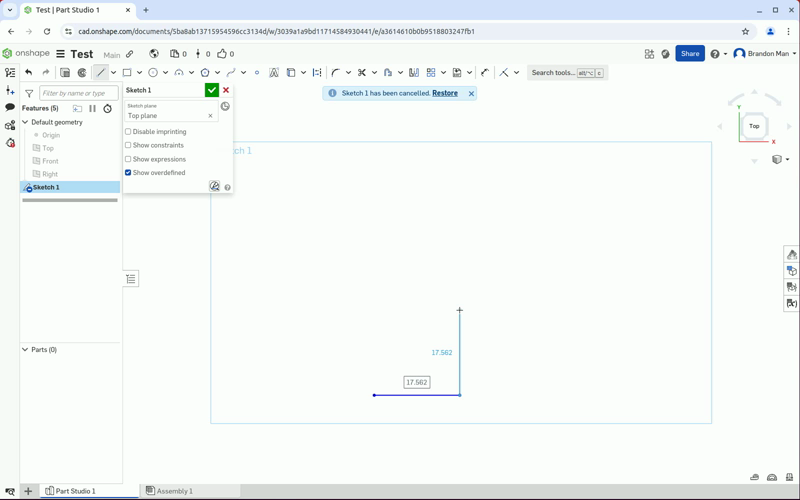
key_up(shift)
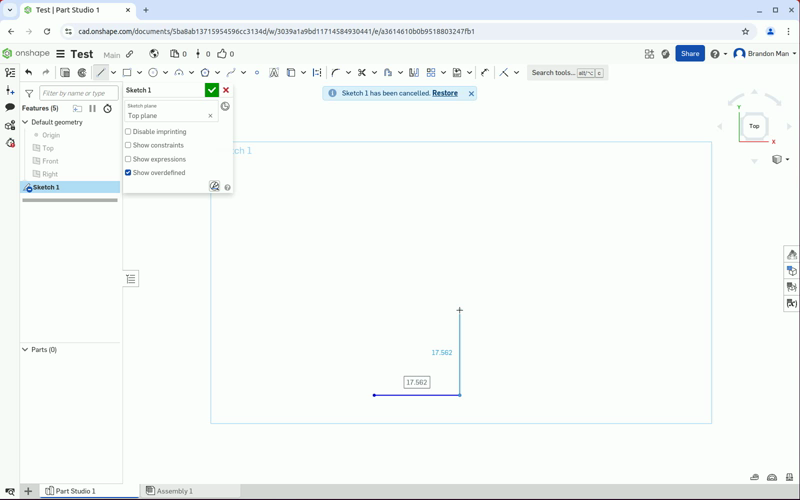
key_down(shift)
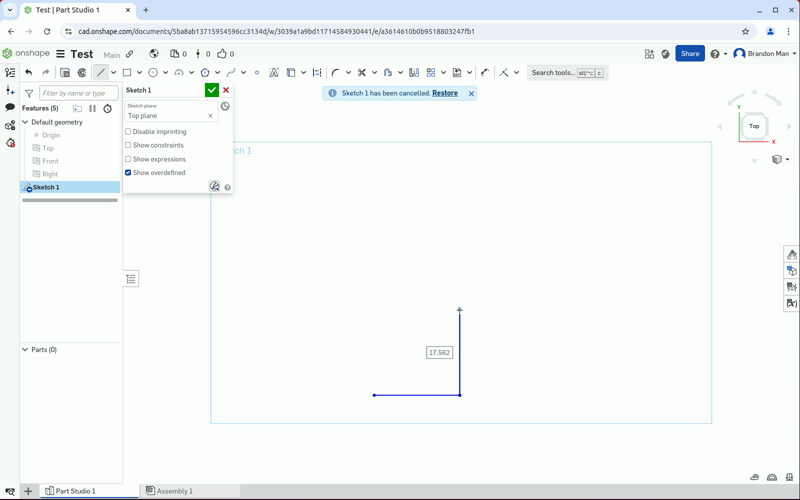
mouse_move(374, 309)
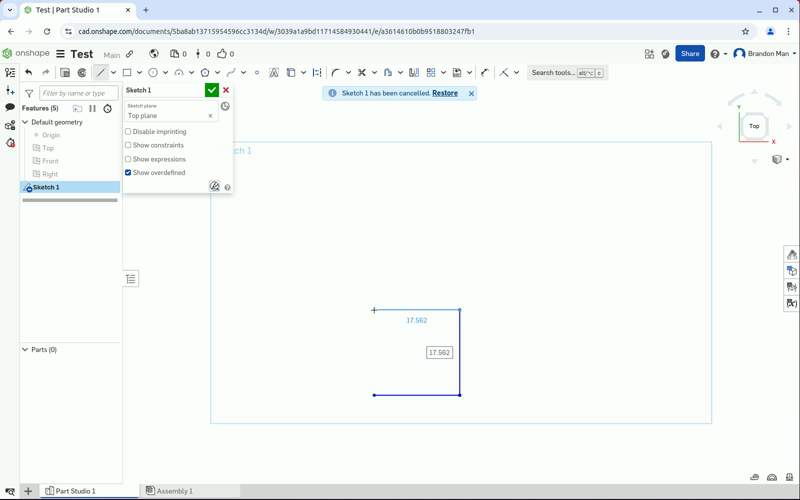
click(374, 309)
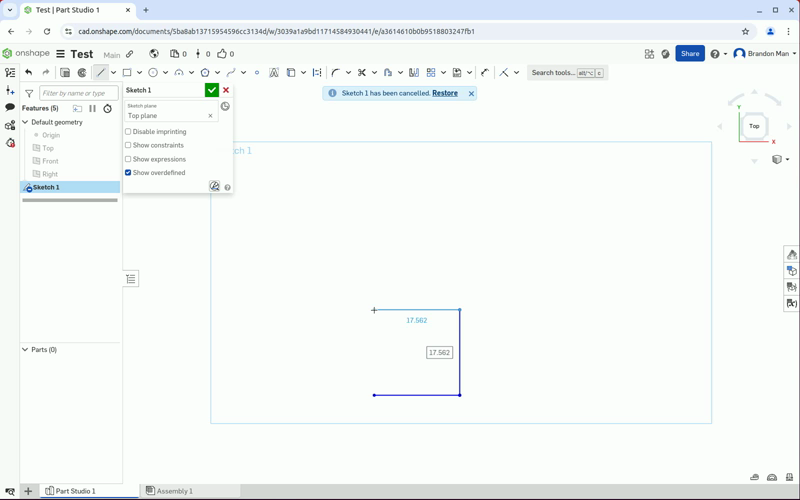
key_up(shift)
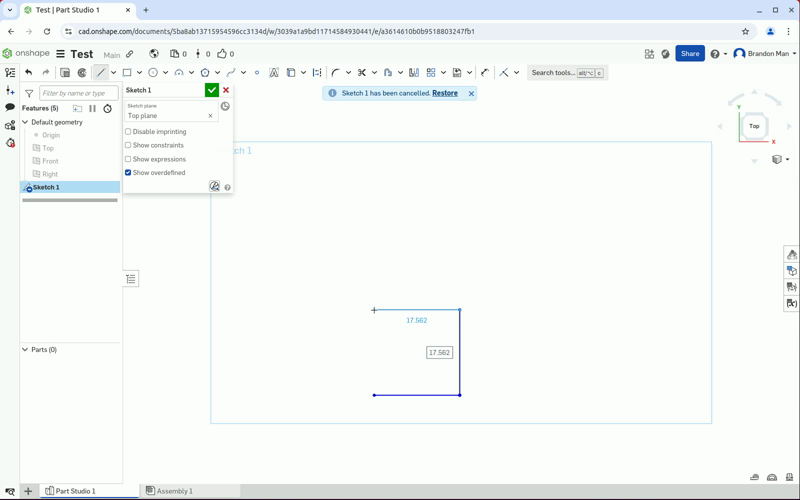
key_down(shift)
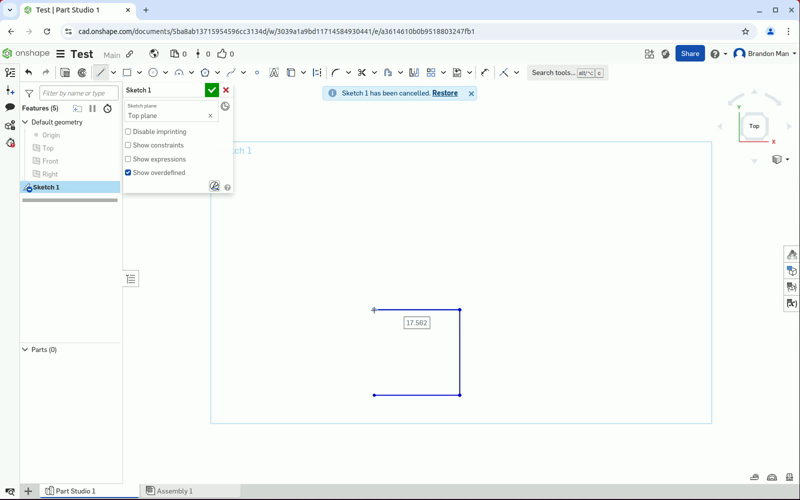
mouse_move(374, 395)
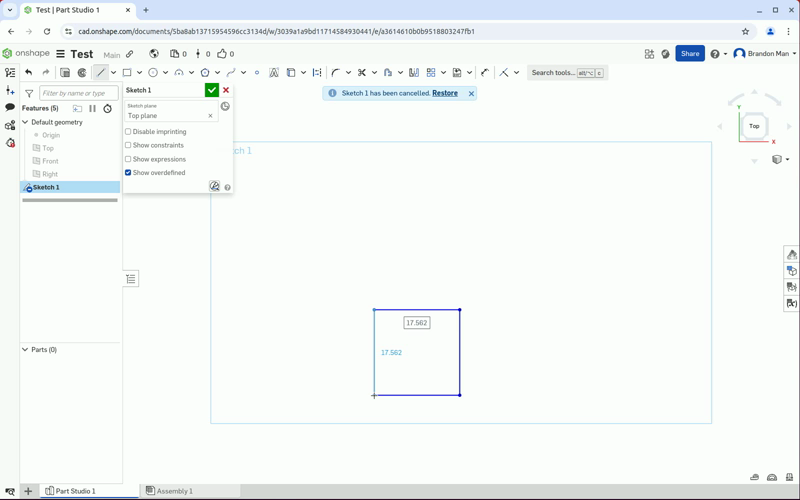
key_up(shift)
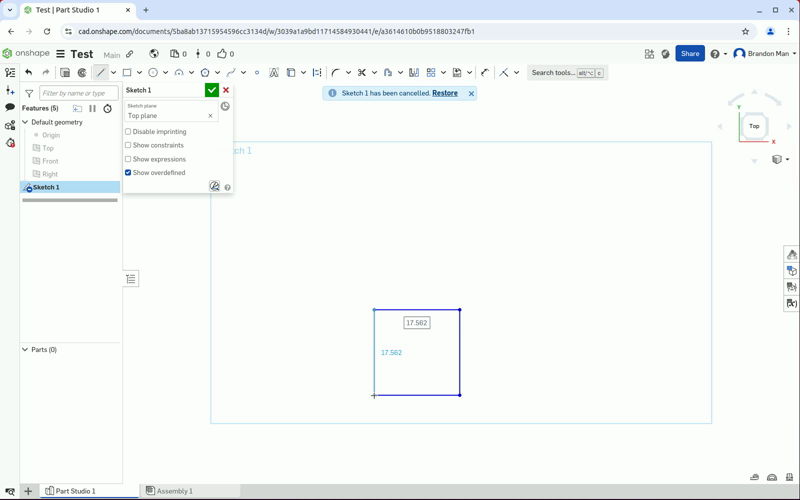
click(374, 395)
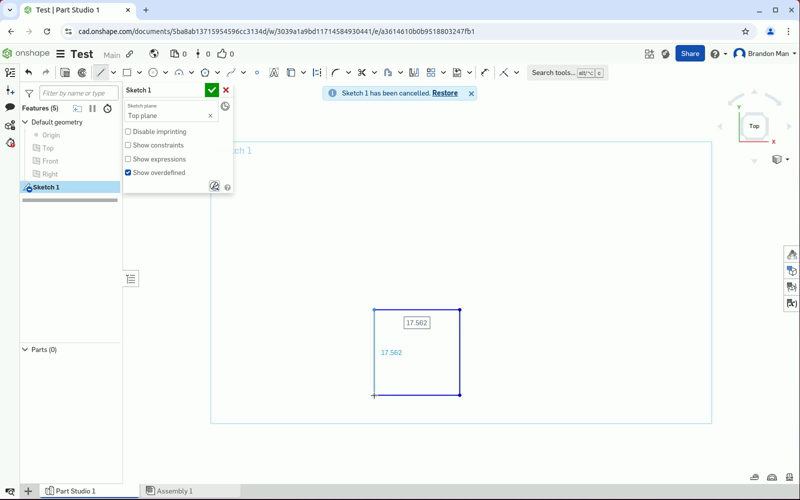
key(esc)
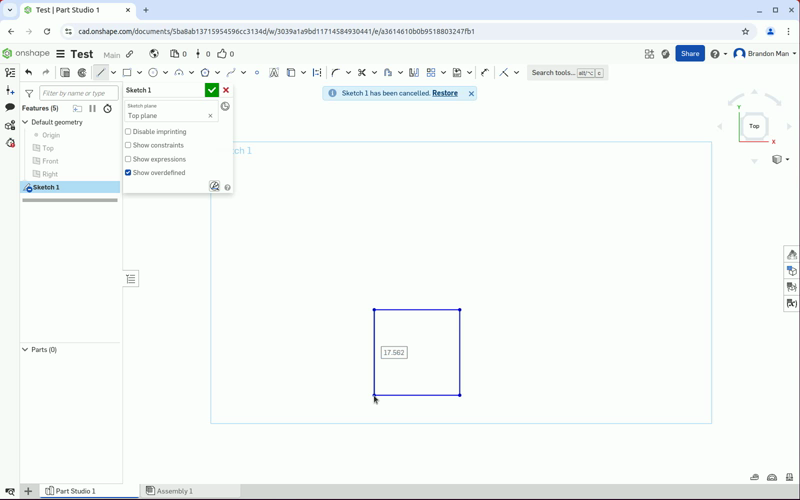
mouse_move(407, 333)
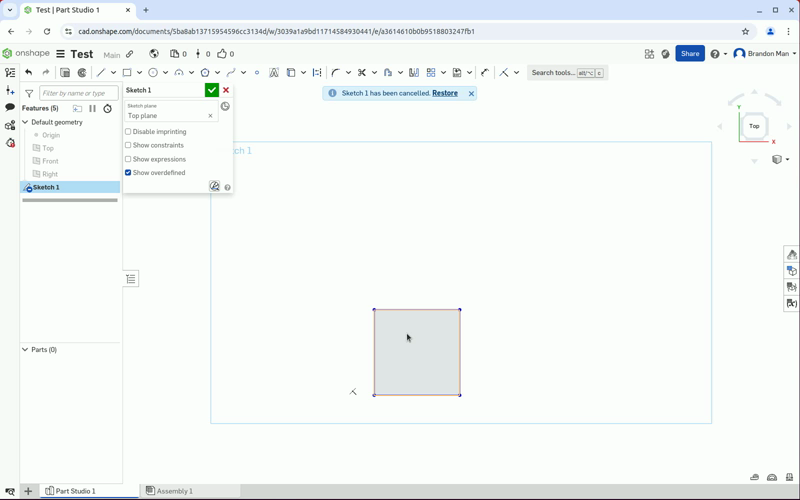
click(407, 333)
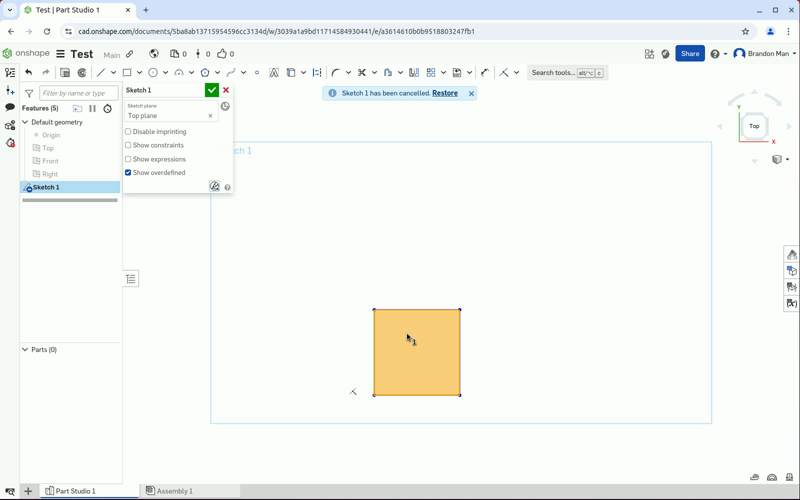
mouse_move(73, 352)
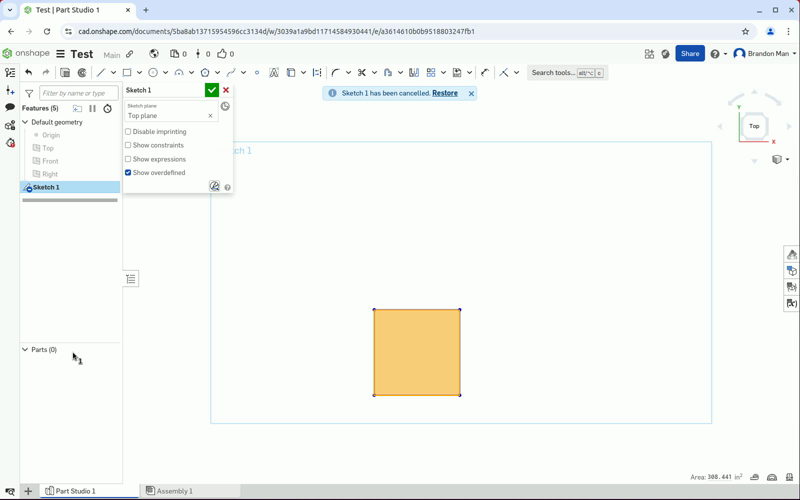
key(shift+y)
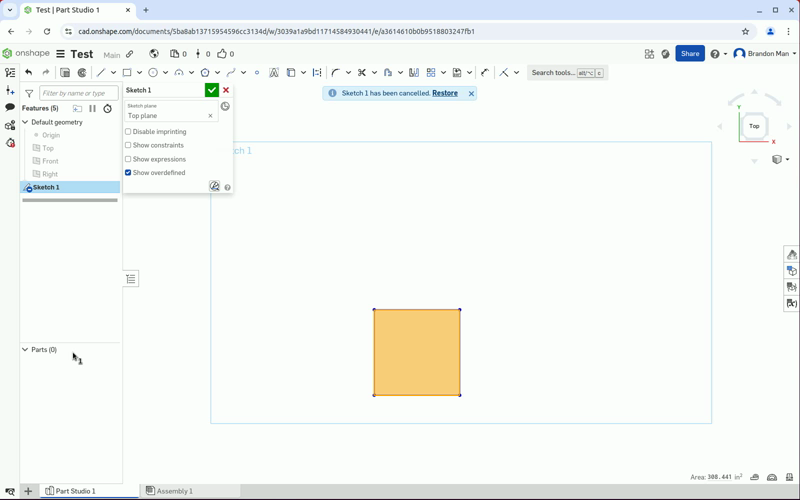
key(shift+e)
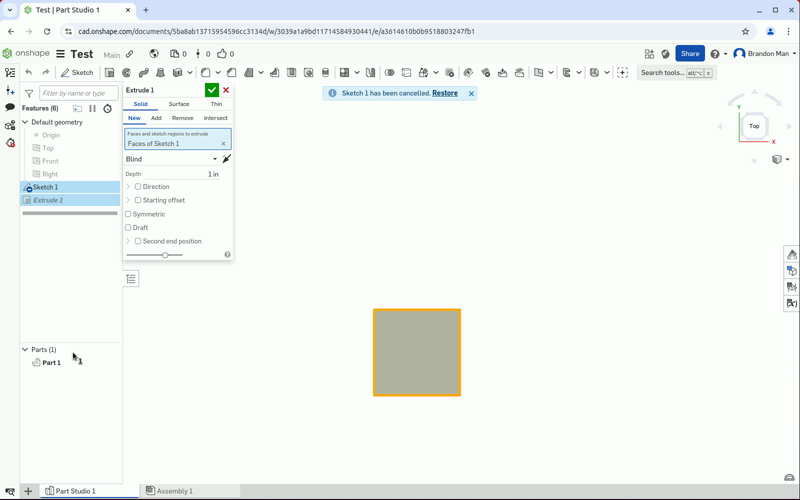
mouse_move(143, 106)
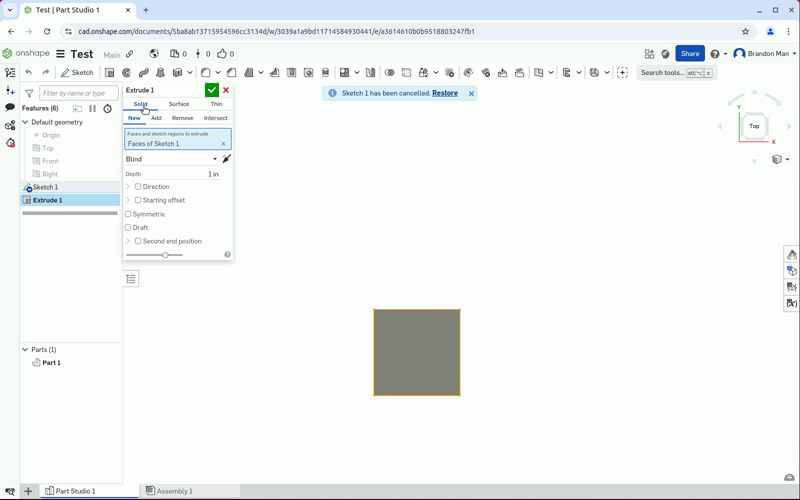
click(143, 106)
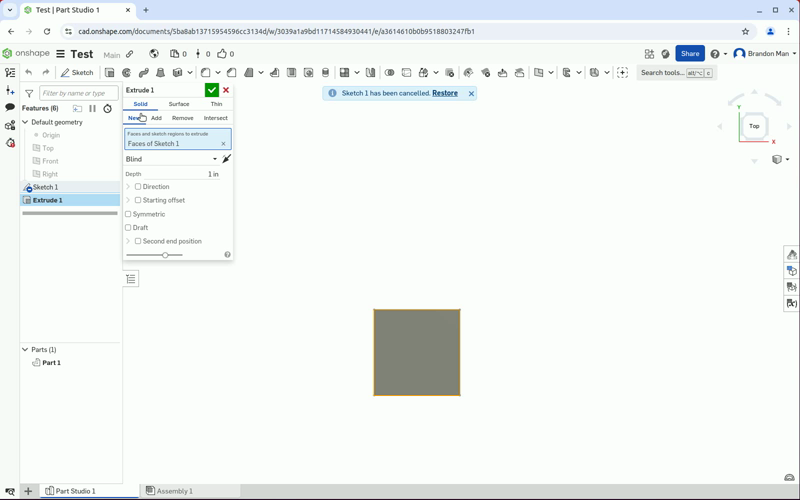
mouse_move(137, 120)
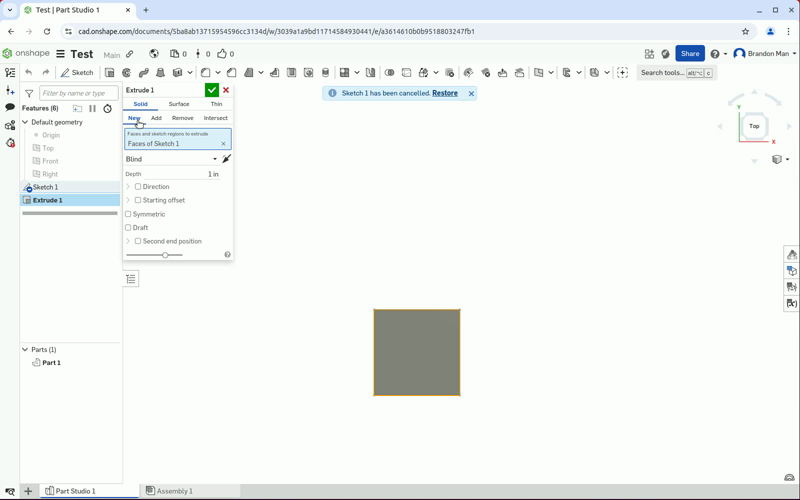
click(137, 120)
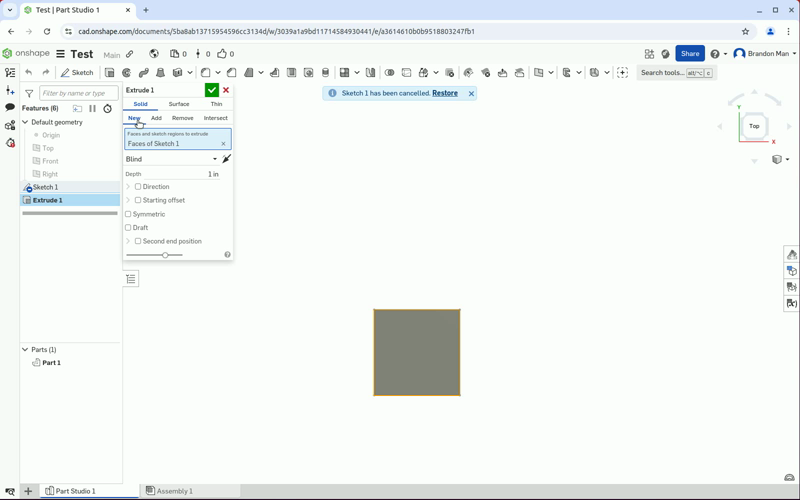
key(tab, 4)
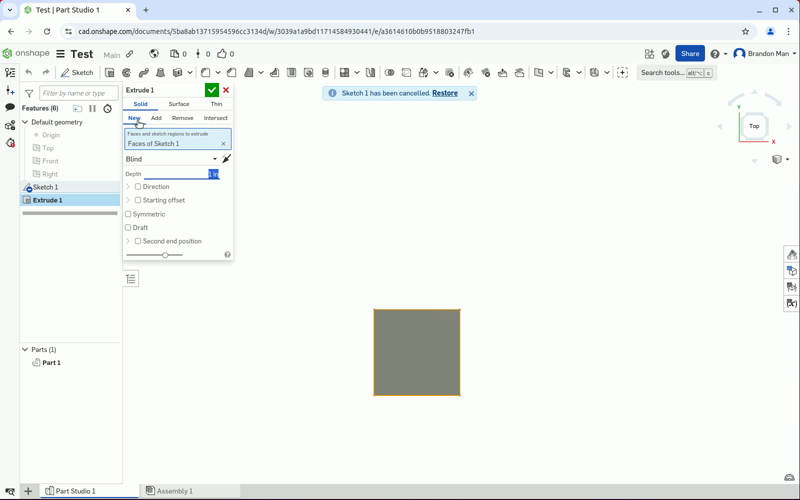
text(17.572)
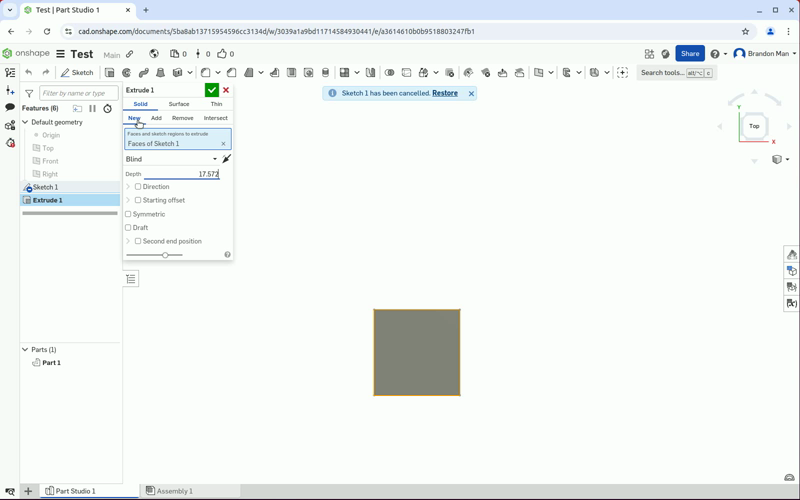
key(enter)
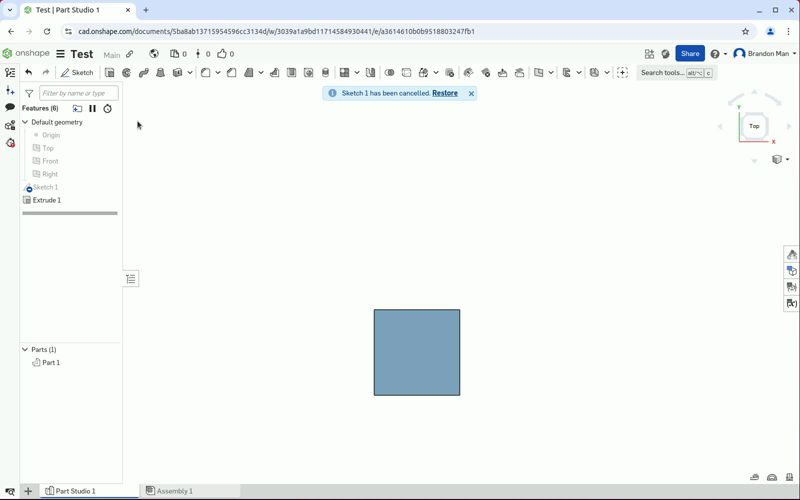
key(shift+h)
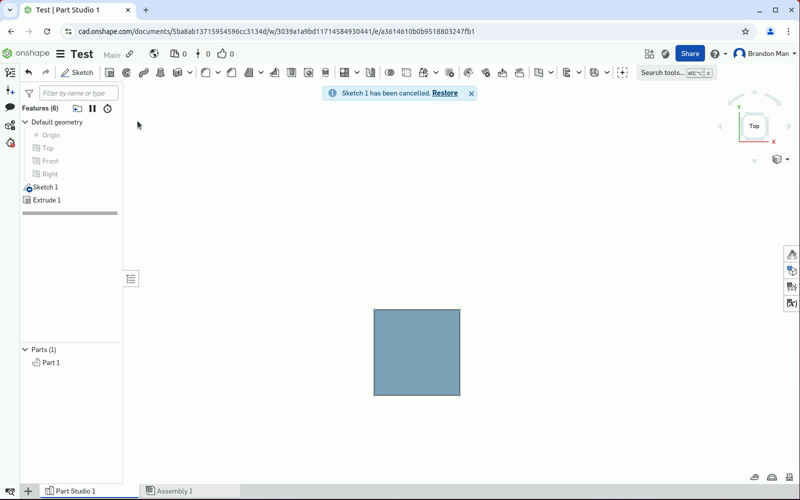
key(shift+h)
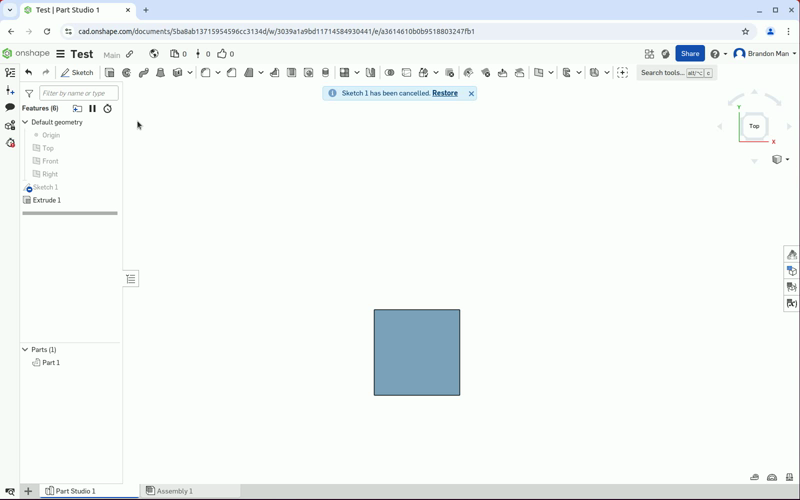
mouse_move(73, 189)
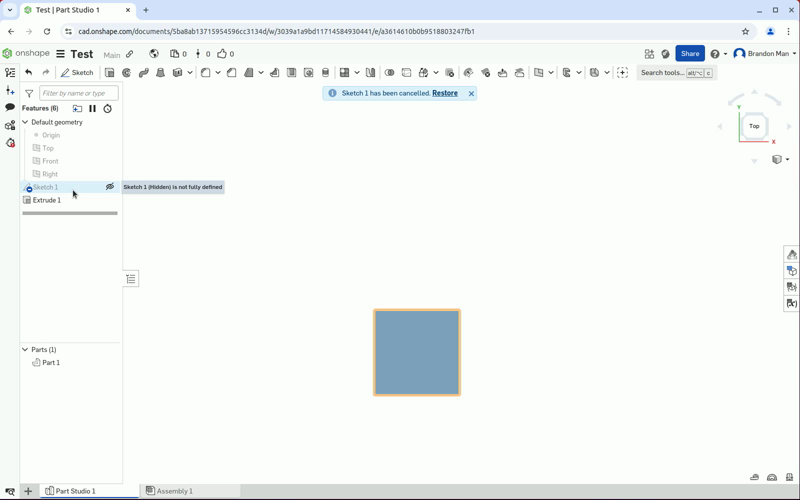
click(73, 189)
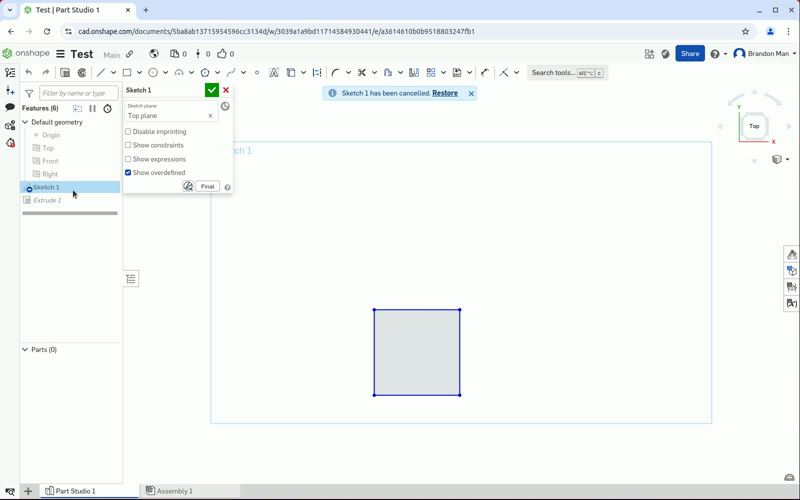
mouse_move(229, 92)
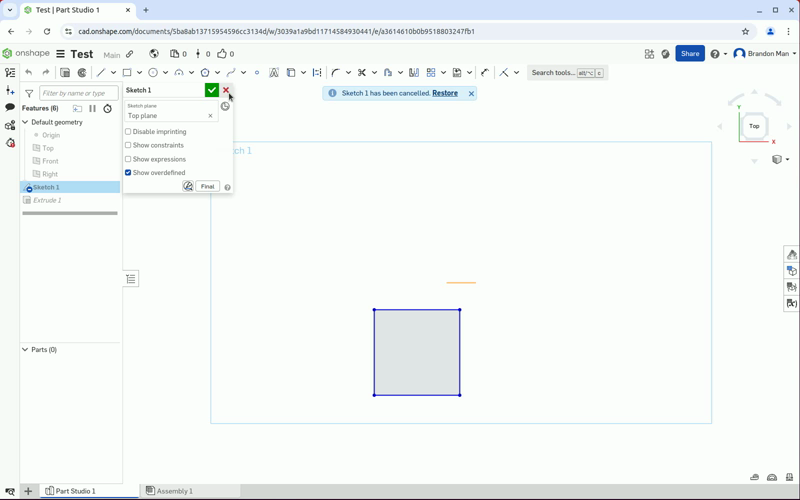
click(229, 92)
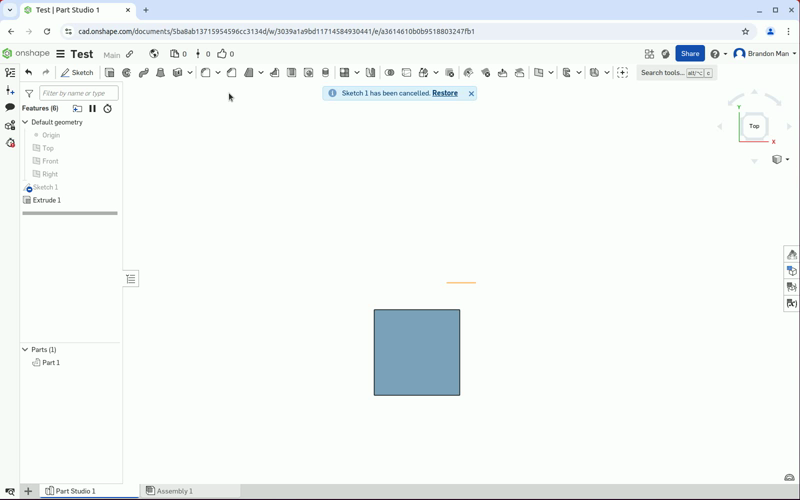
mouse_move(73, 352)
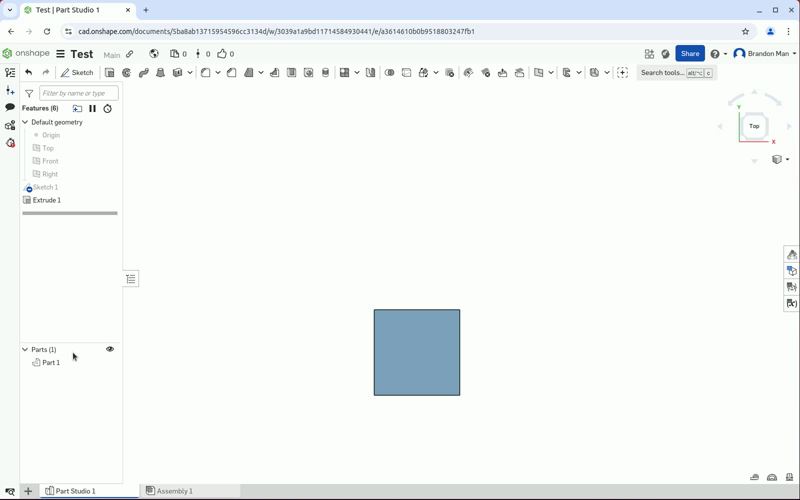
key(y)
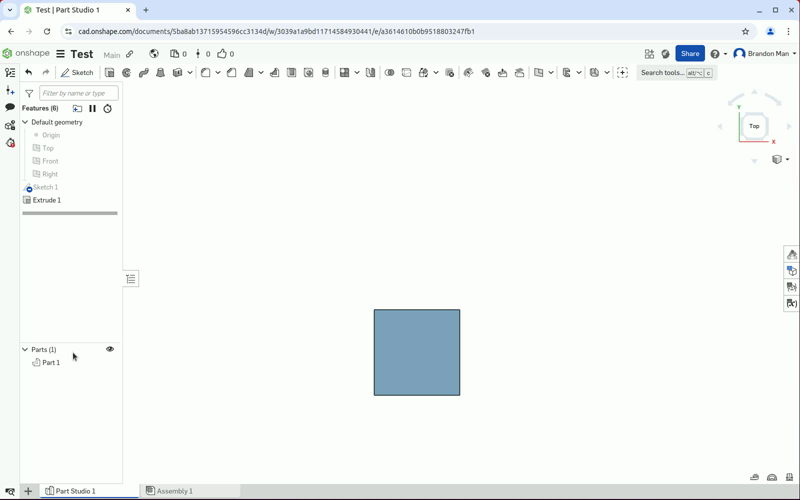
key(shift+p)
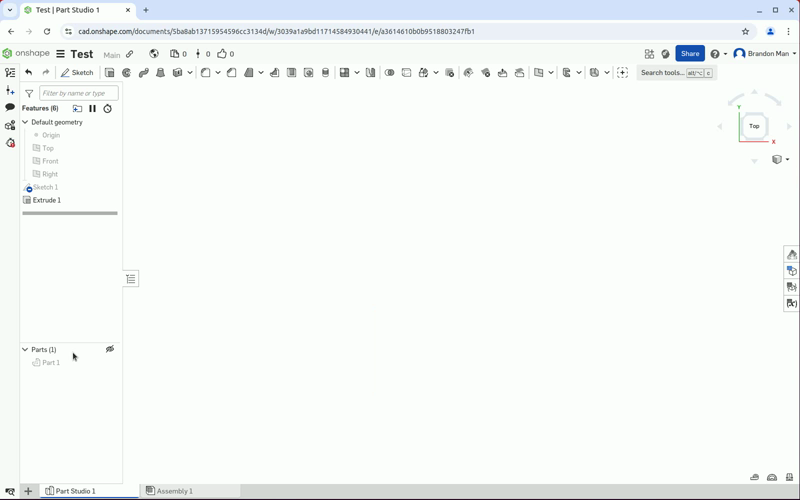
key(space)
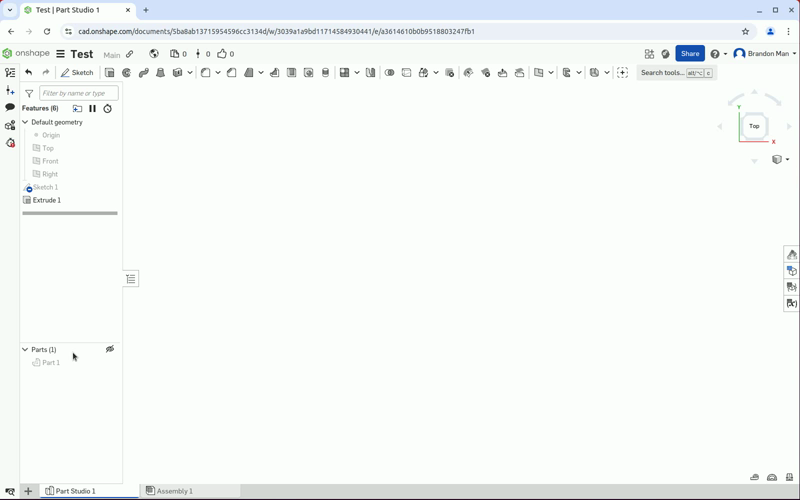
key_down(shift)
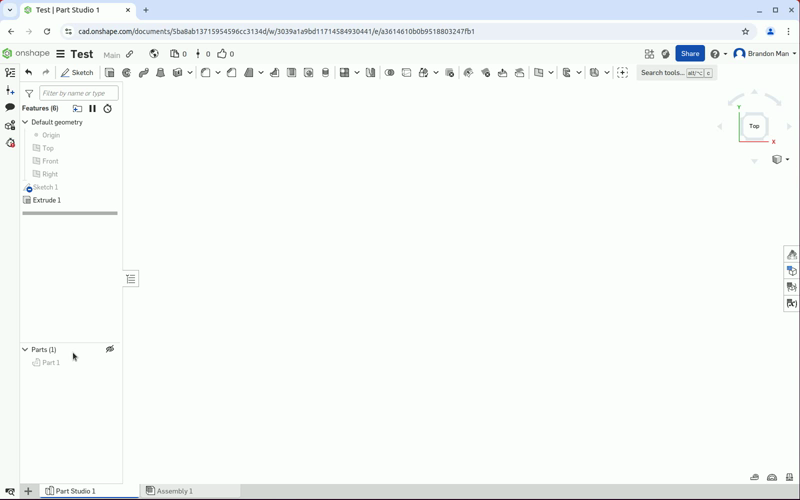
key(up)
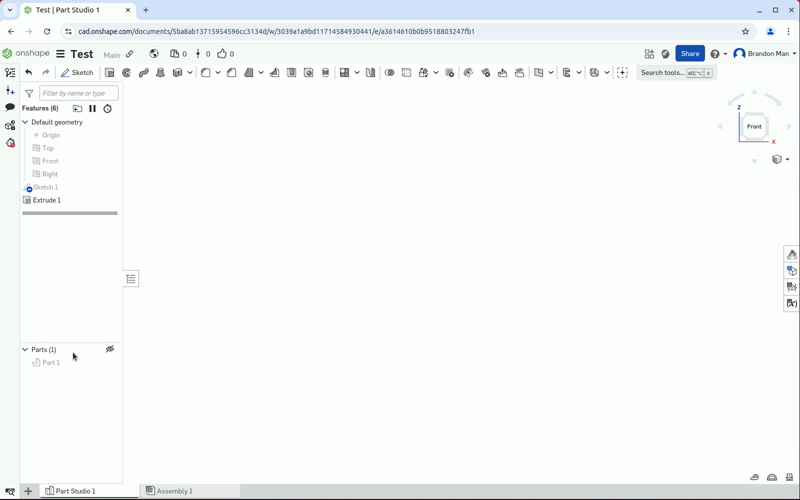
key_up(shift)
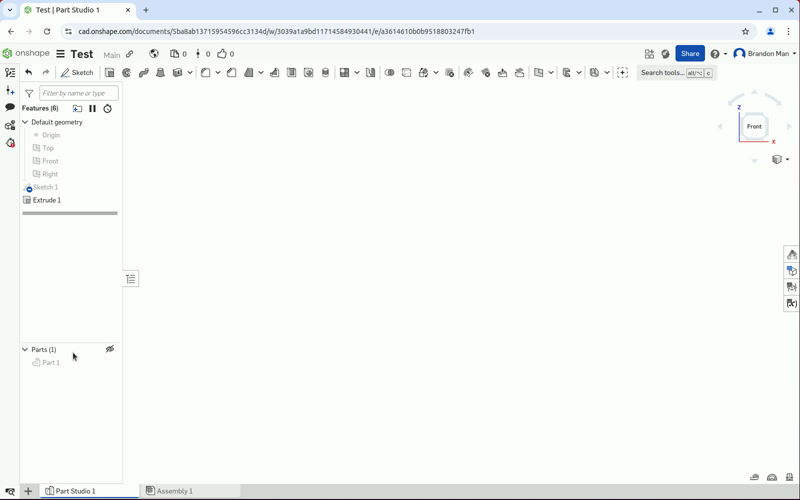
key(space)
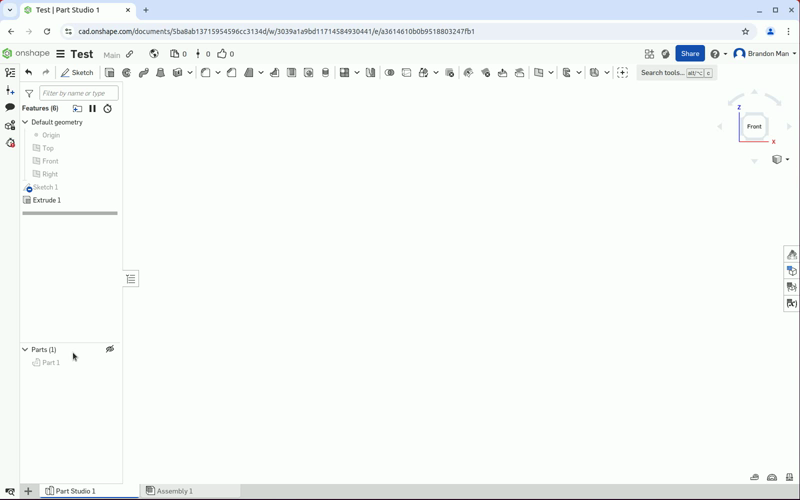
key_down(shift)
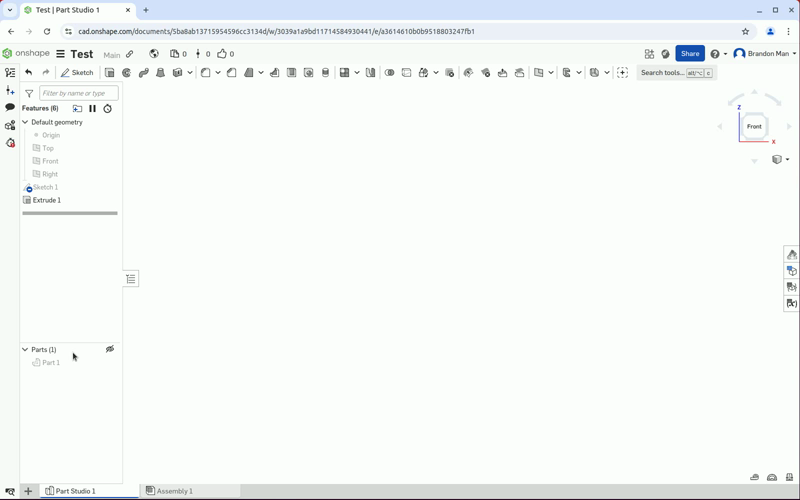
key(left)
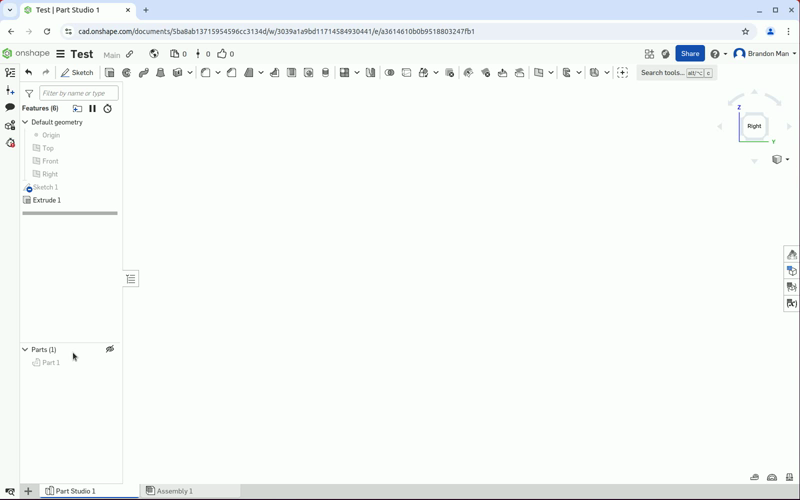
key_up(shift)
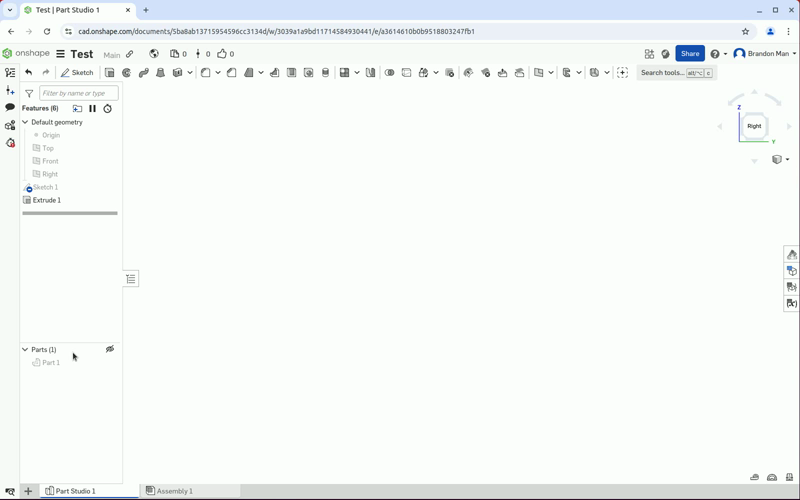
mouse_move(73, 352)
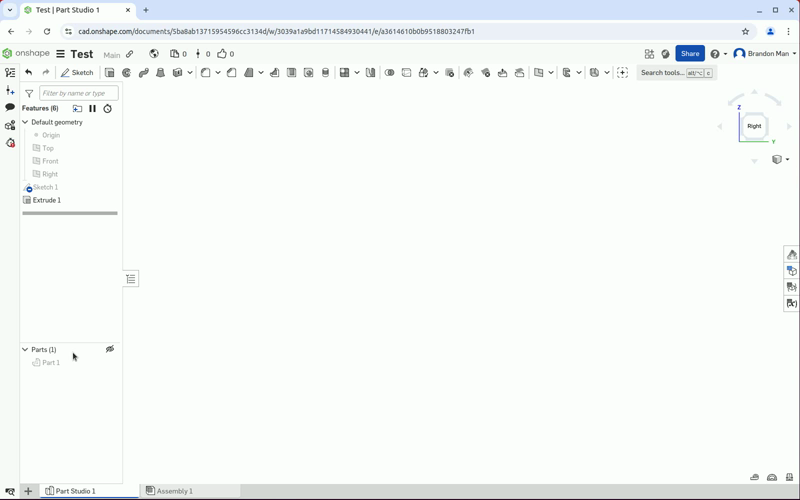
key(shift+y)
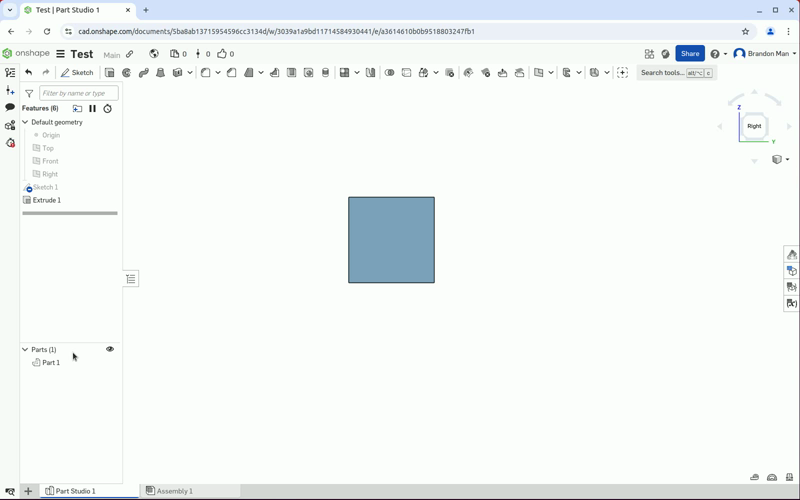
mouse_move(541, 75)
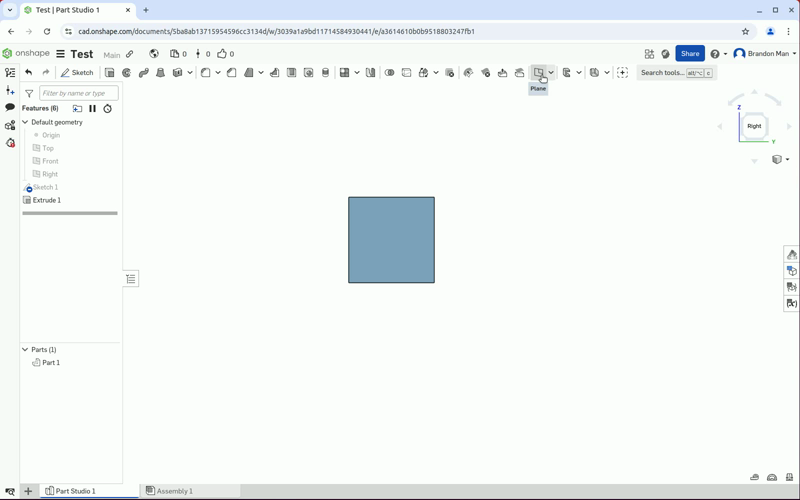
click(541, 75)
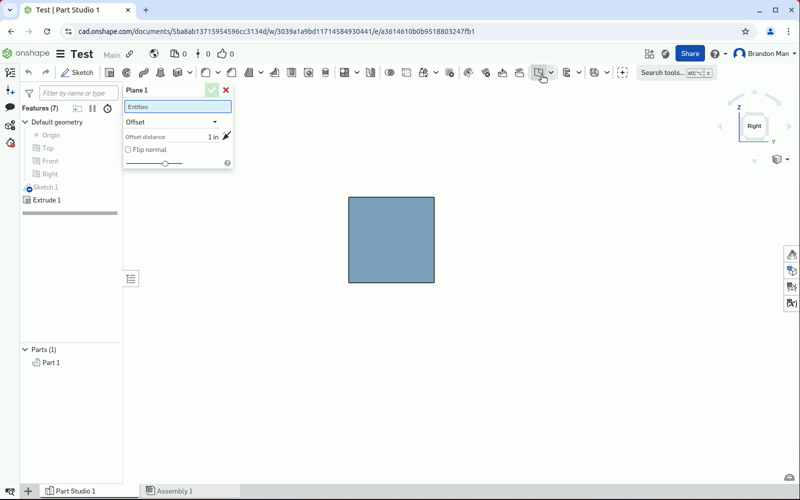
mouse_move(73, 176)
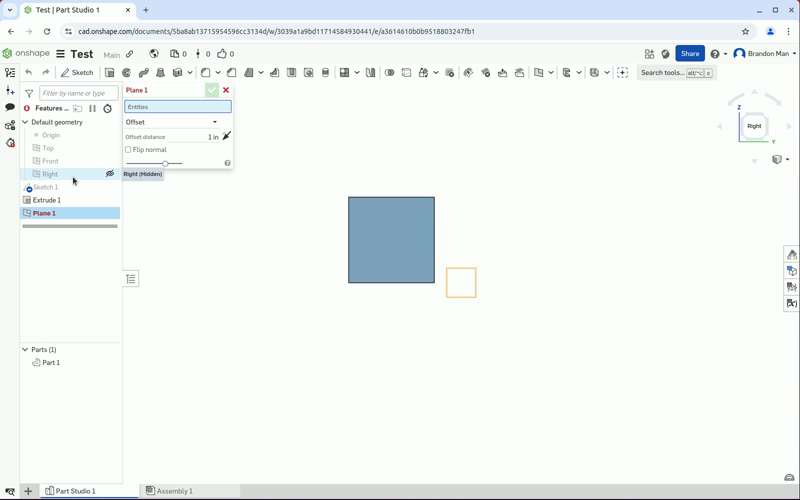
click(73, 176)
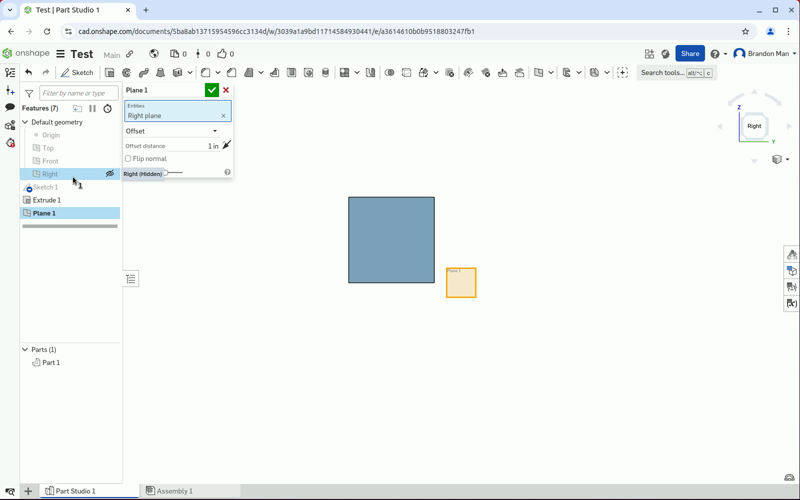
key(tab, 2)
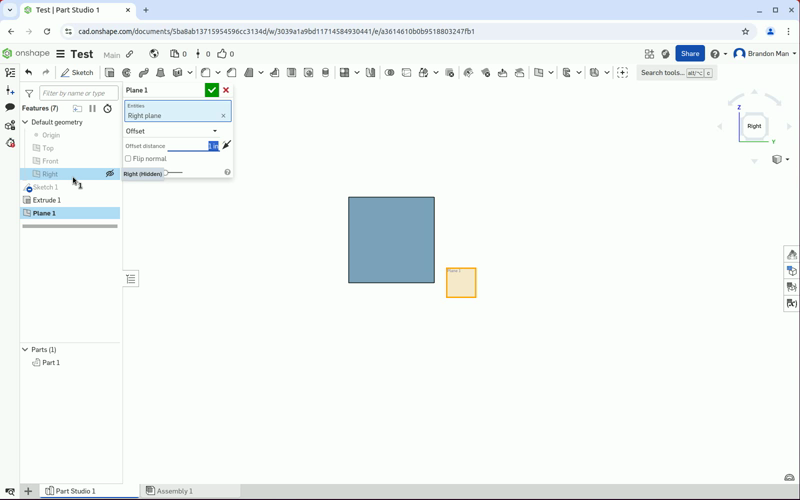
text(0.246)
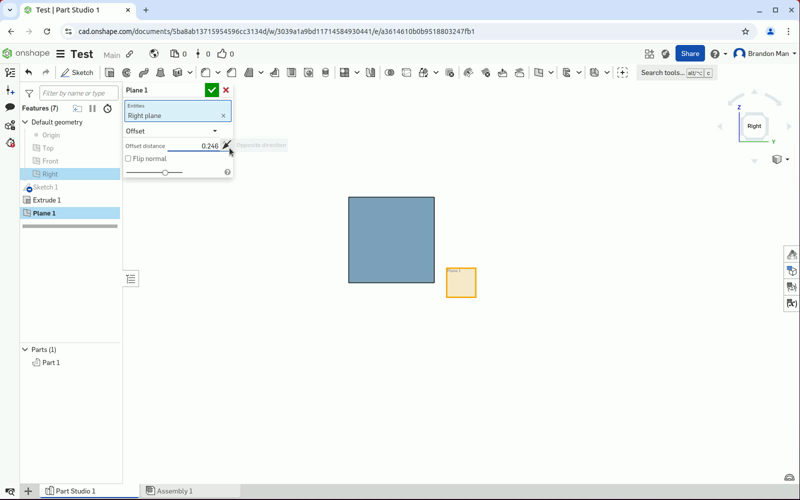
mouse_move(229, 147)
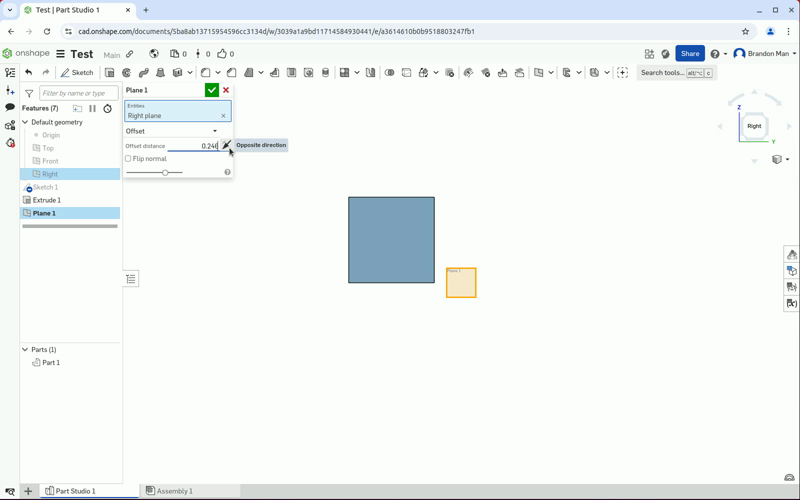
click(229, 147)
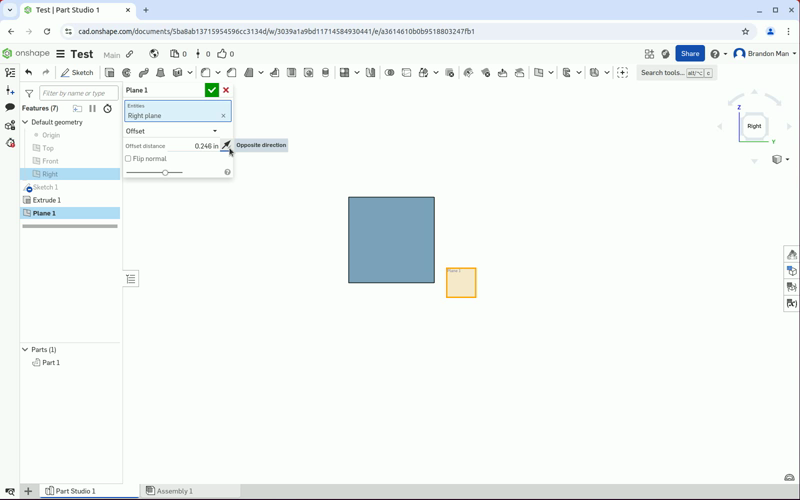
key(enter, 2)
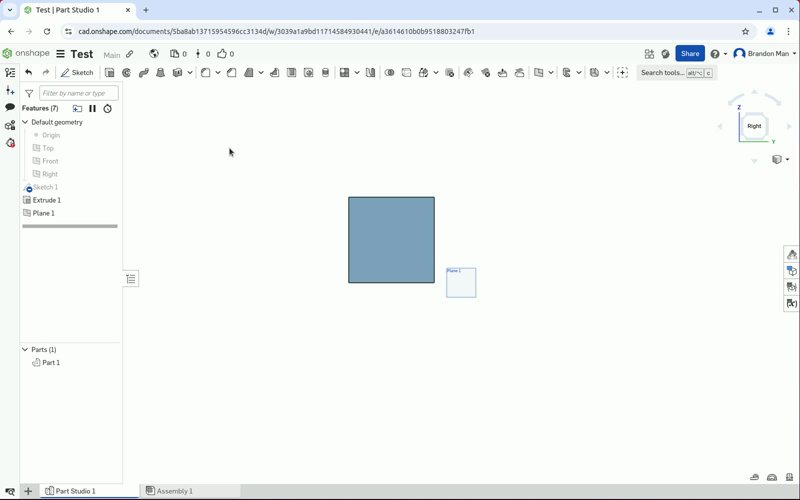
key(shift+s)
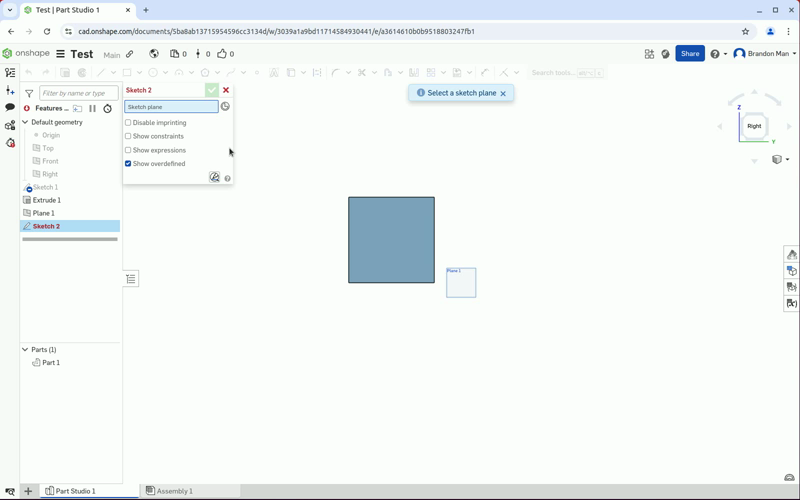
mouse_move(73, 215)
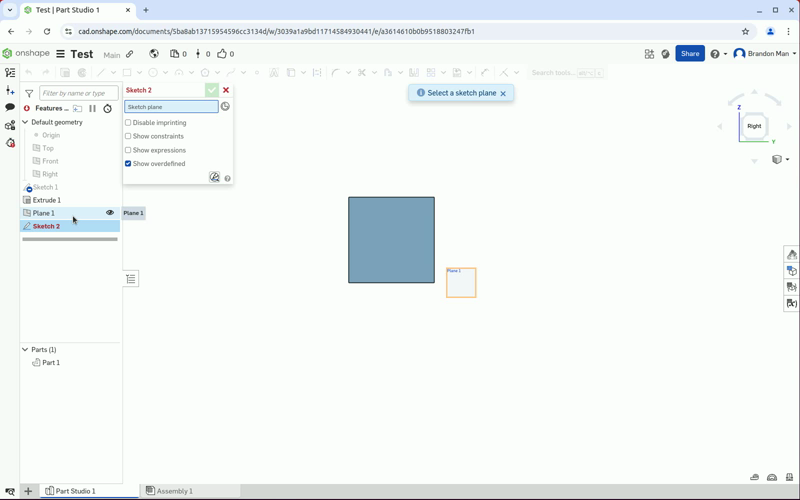
click(73, 215)
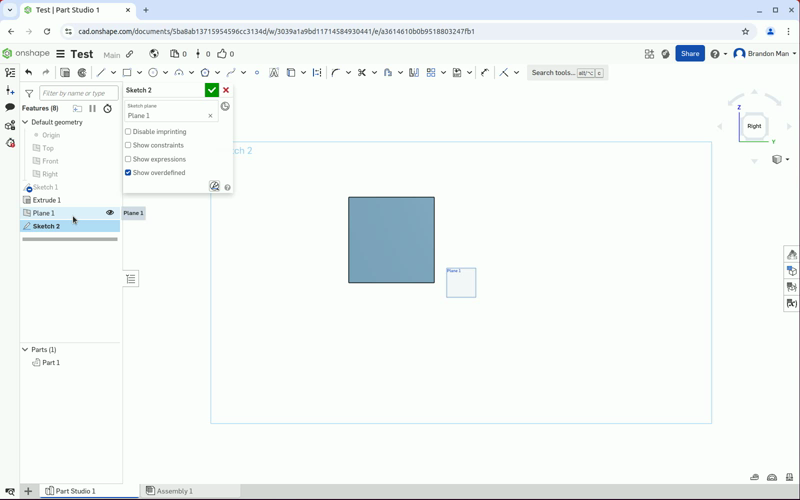
mouse_move(73, 352)
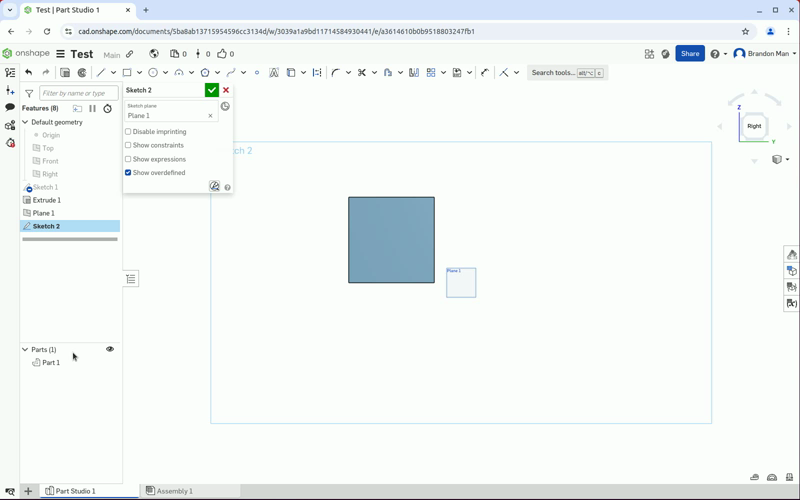
key(y)
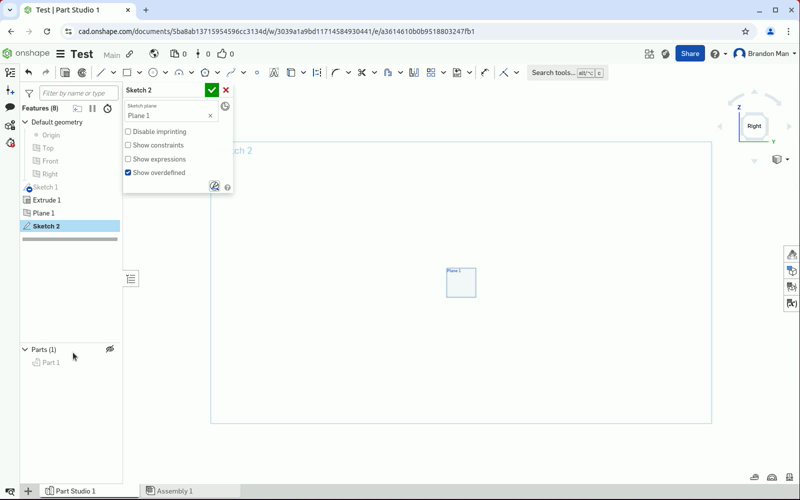
key(l)
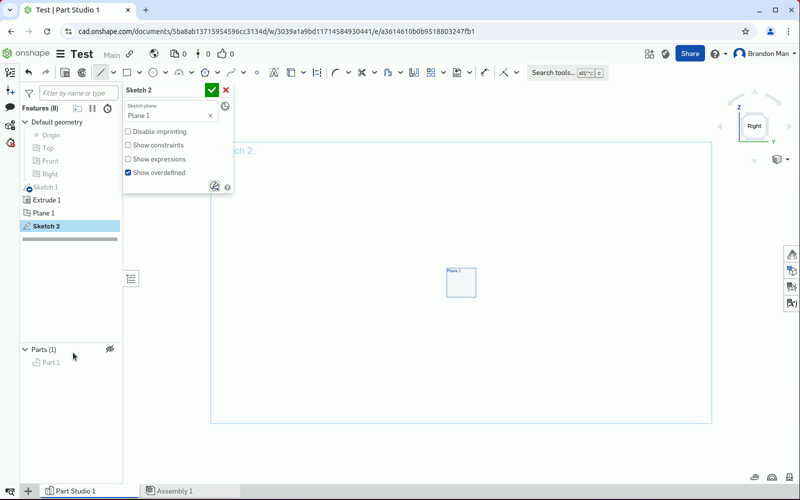
key_down(shift)
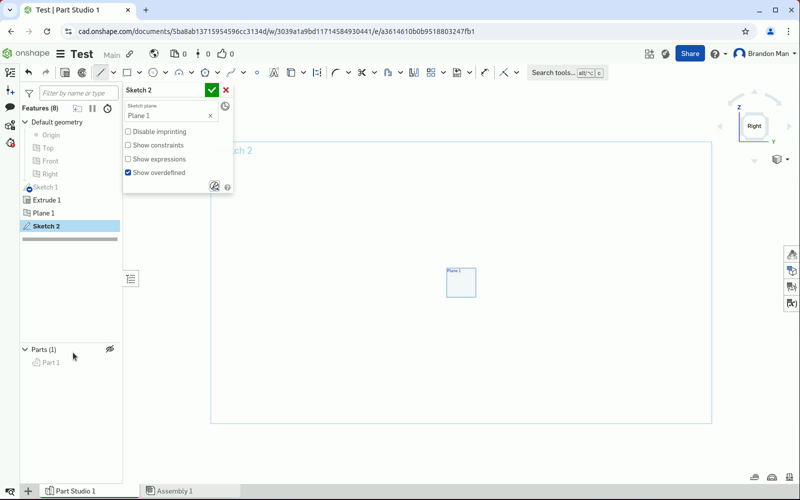
mouse_move(376, 282)
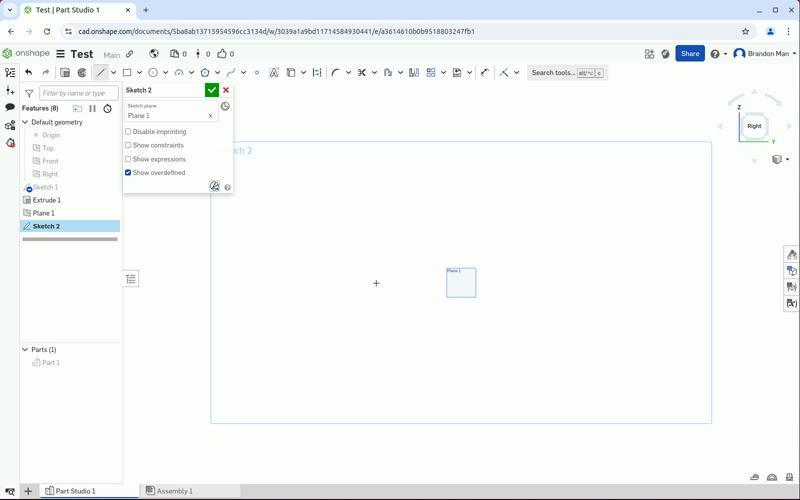
click(376, 282)
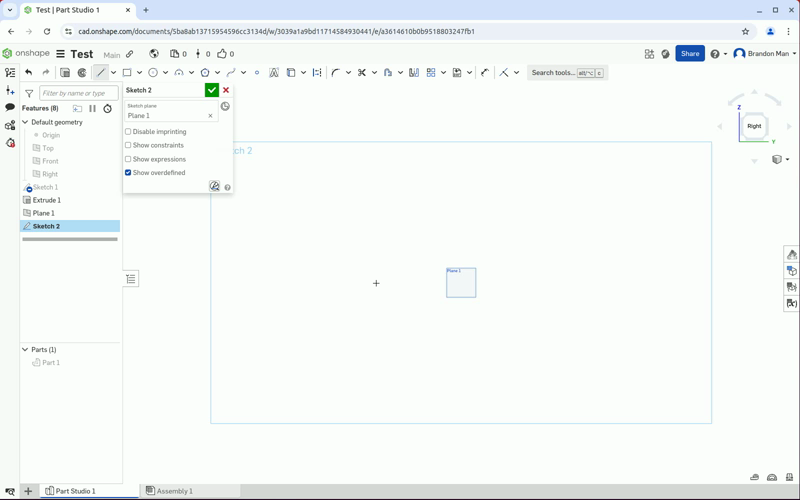
key_up(shift)
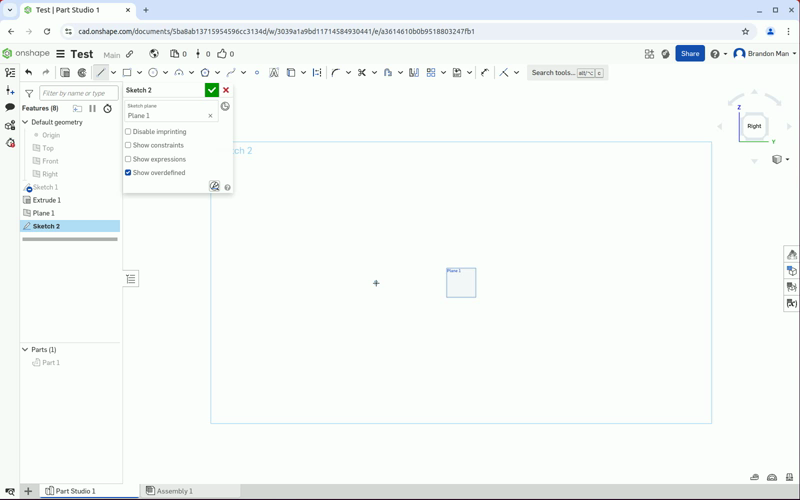
key_down(shift)
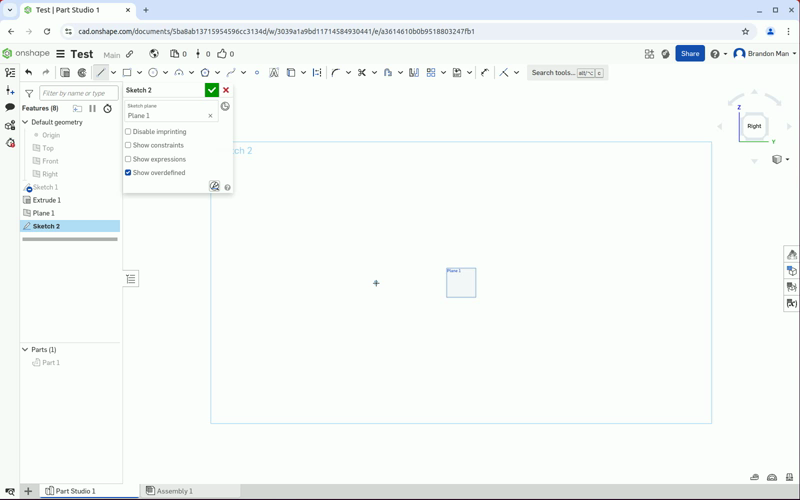
mouse_move(406, 282)
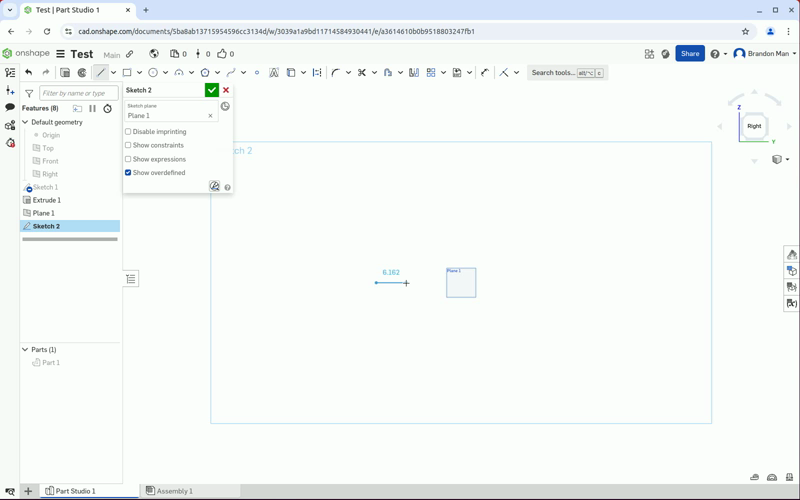
mouse_move(434, 282)
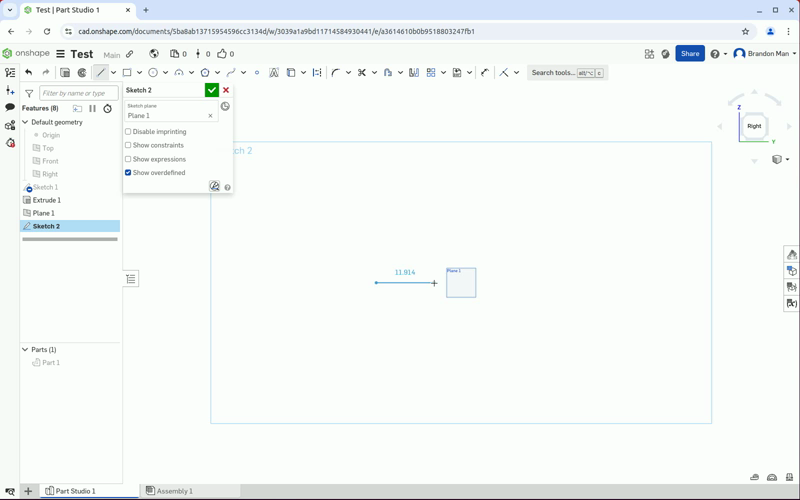
click(434, 282)
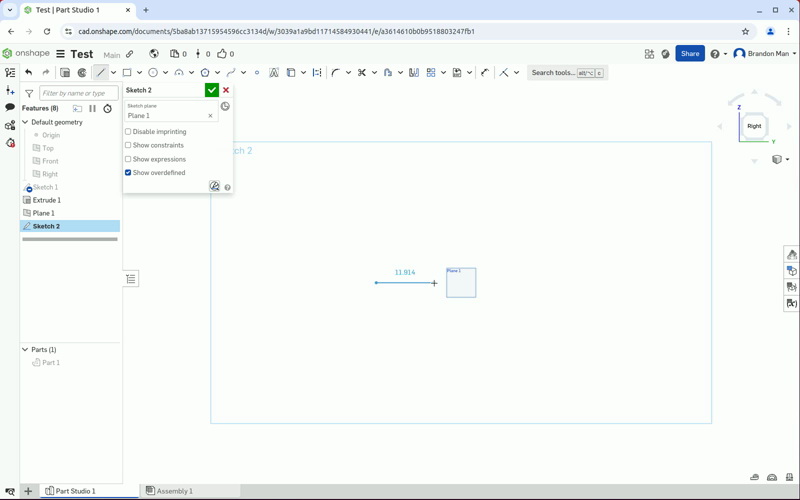
key_up(shift)
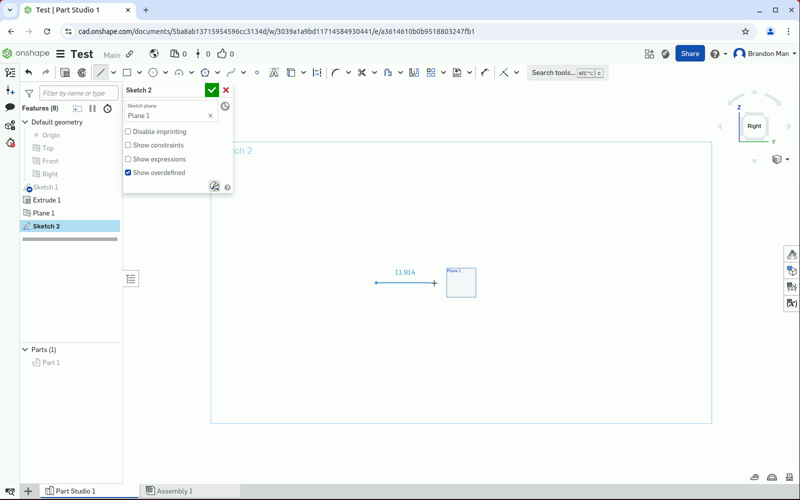
key_down(shift)
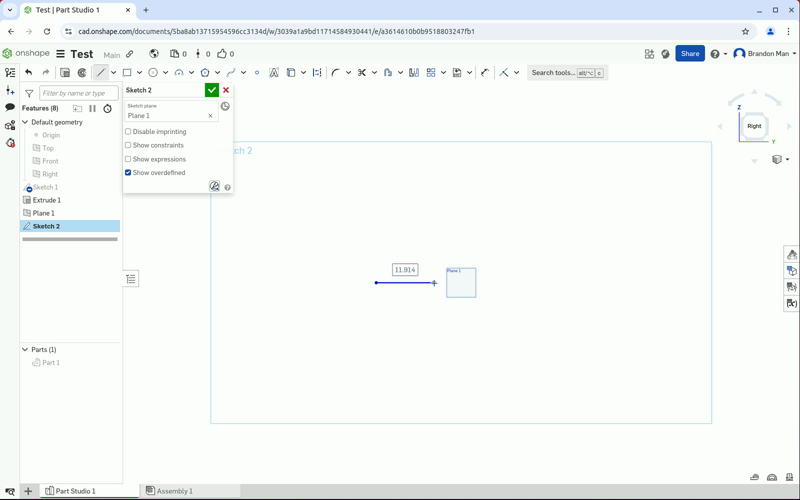
mouse_move(464, 282)
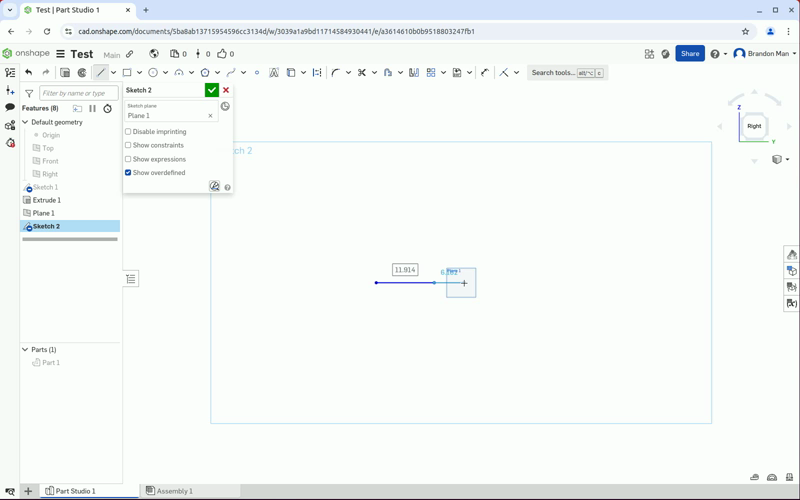
mouse_move(434, 225)
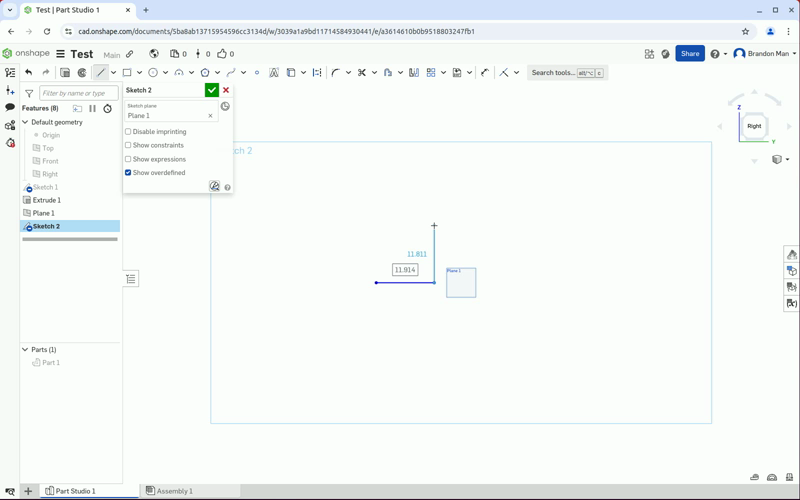
click(434, 225)
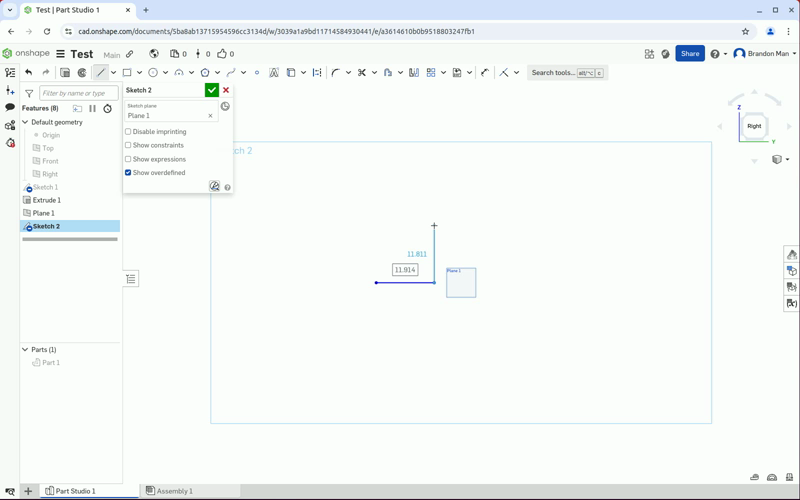
key_up(shift)
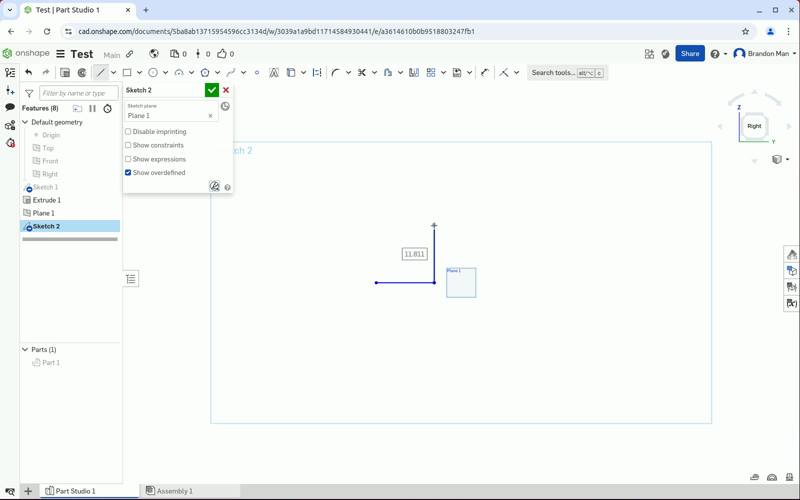
key_down(shift)
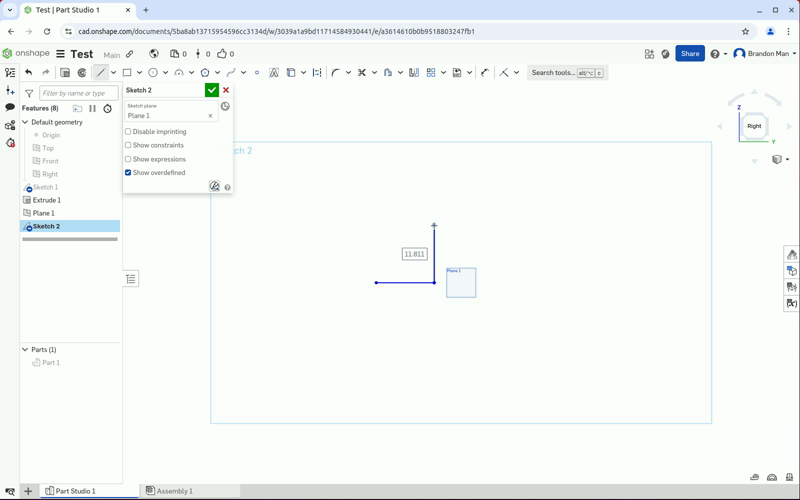
mouse_move(376, 282)
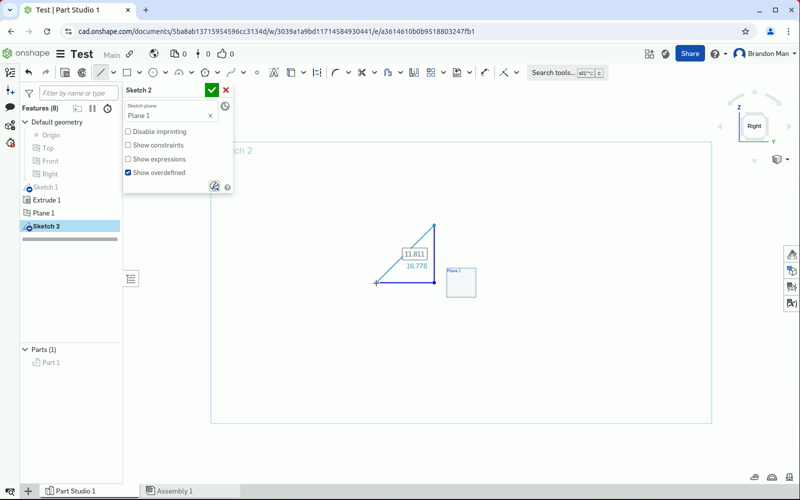
key_up(shift)
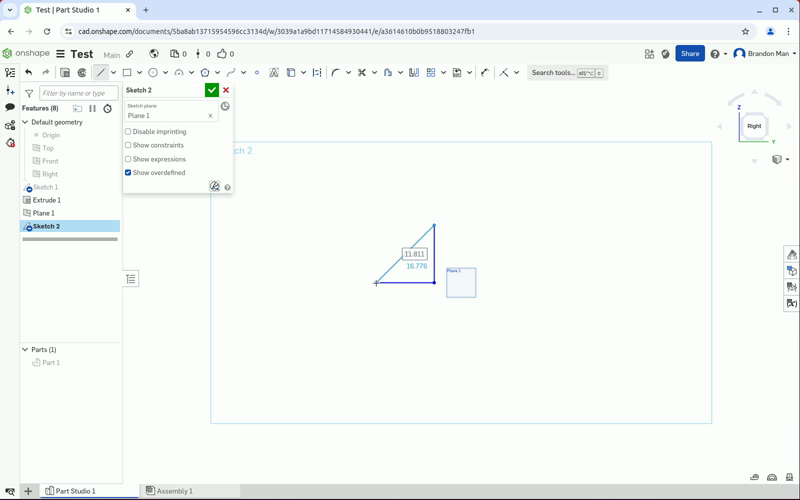
click(376, 282)
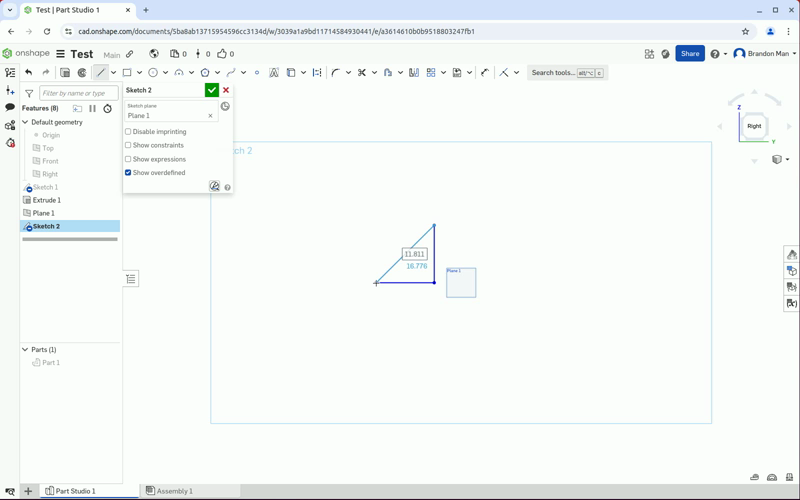
key(esc)
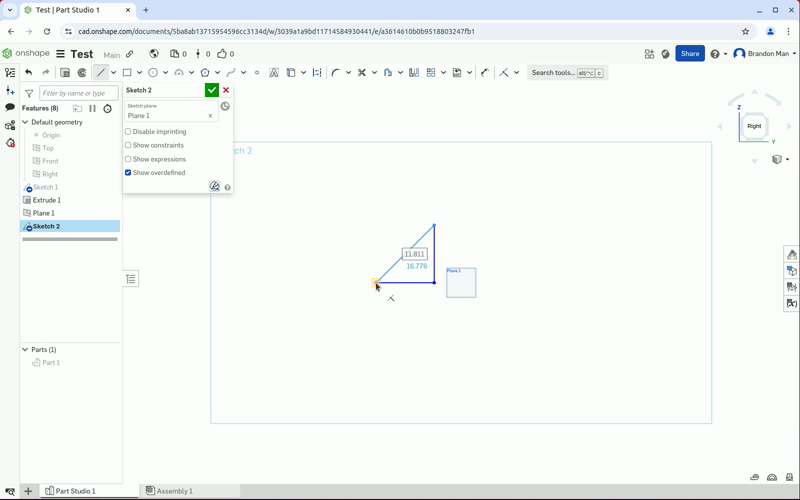
mouse_move(429, 260)
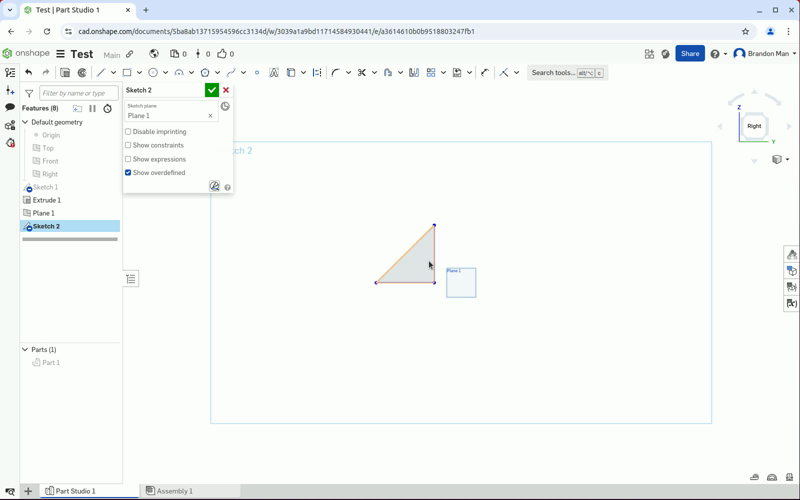
scroll(6)
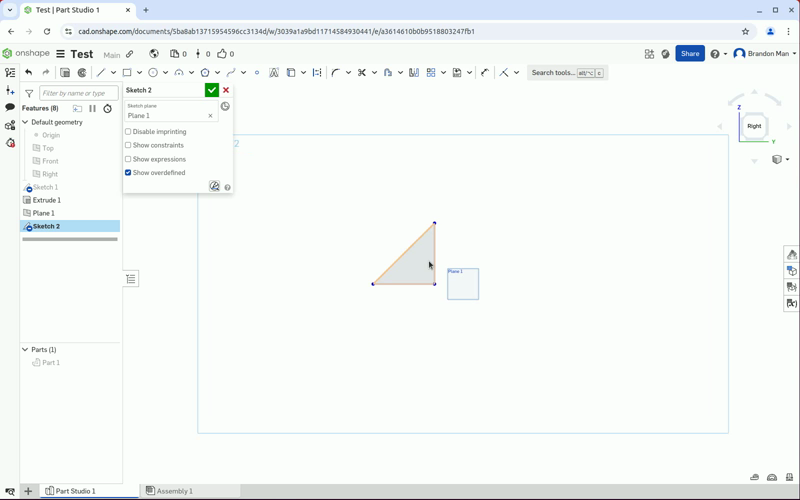
scroll(6)
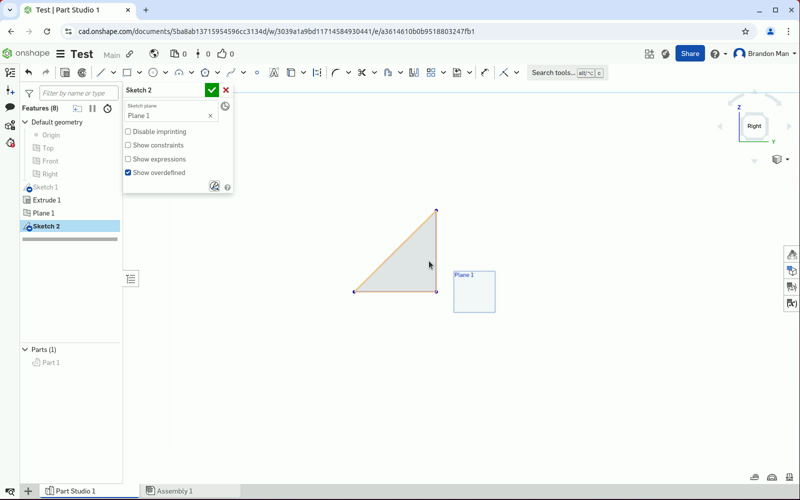
scroll(6)
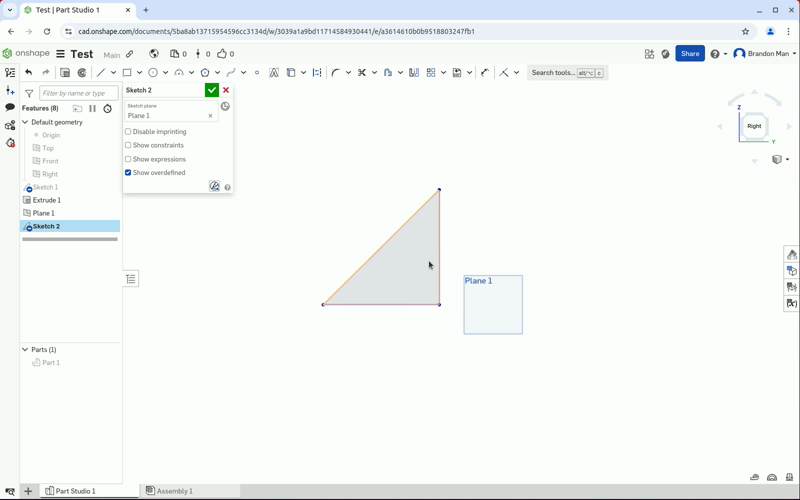
scroll(6)
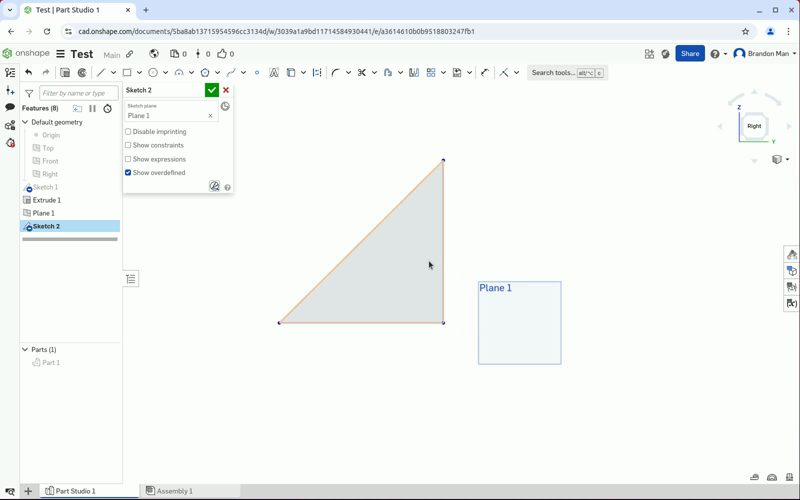
scroll(6)
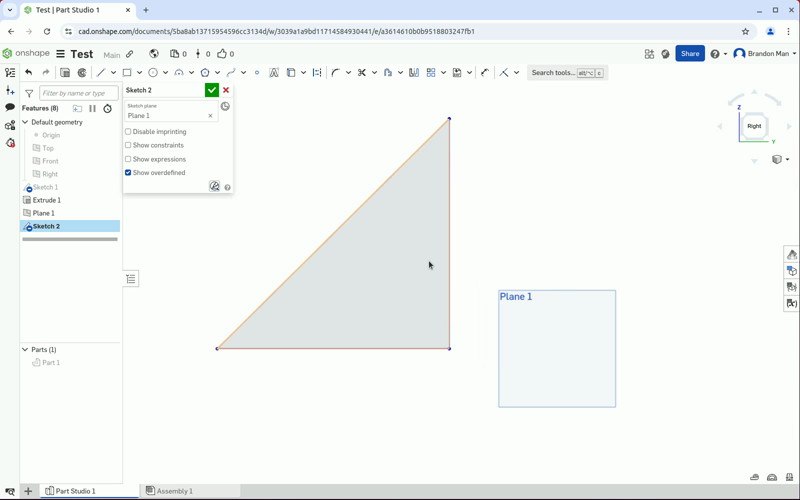
scroll(6)
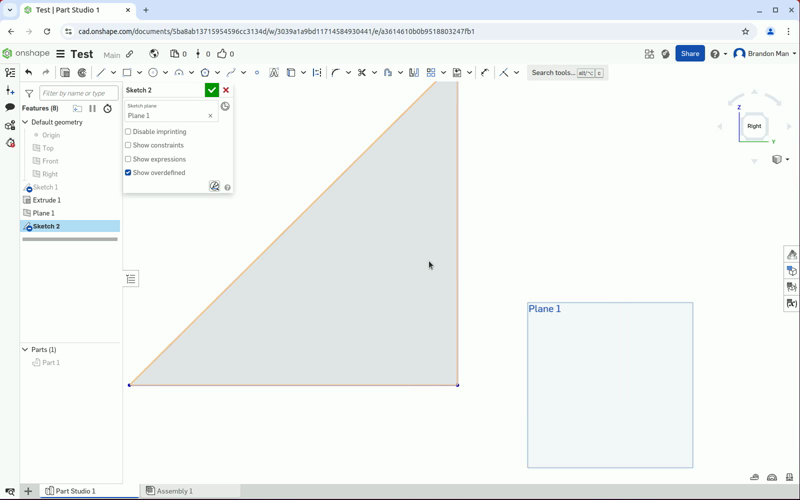
scroll(6)
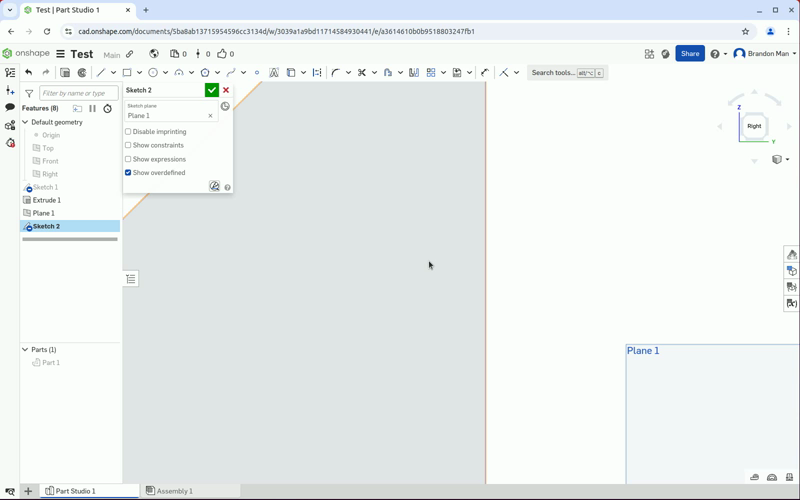
click(429, 260)
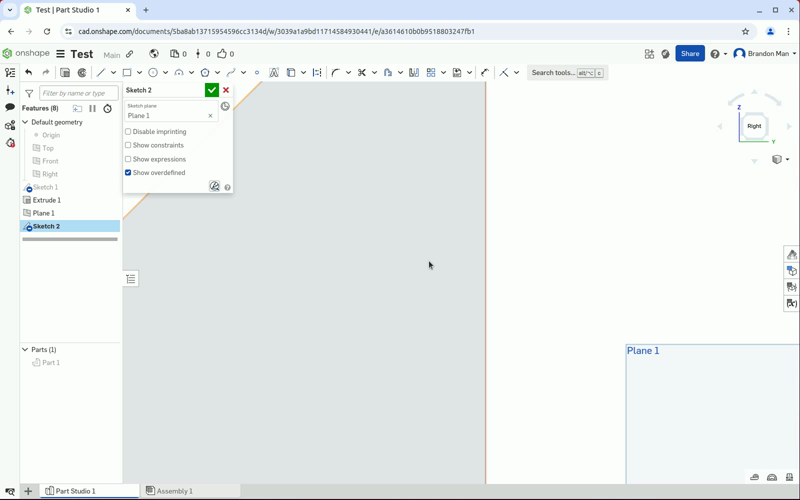
scroll(-6)
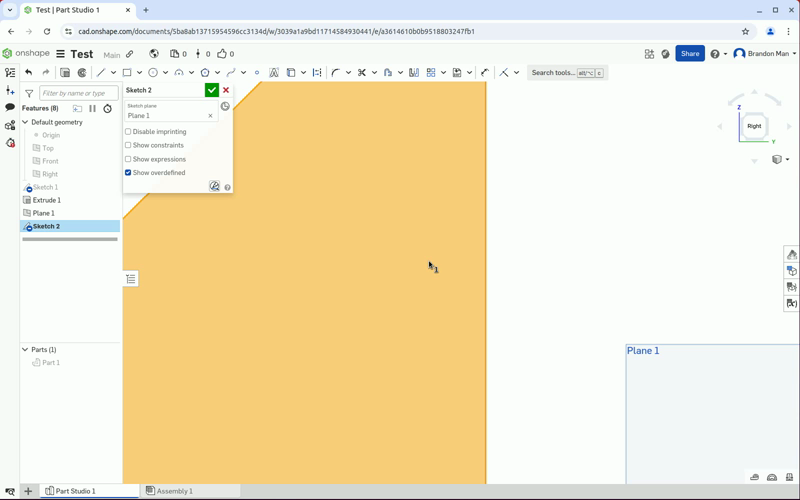
scroll(-6)
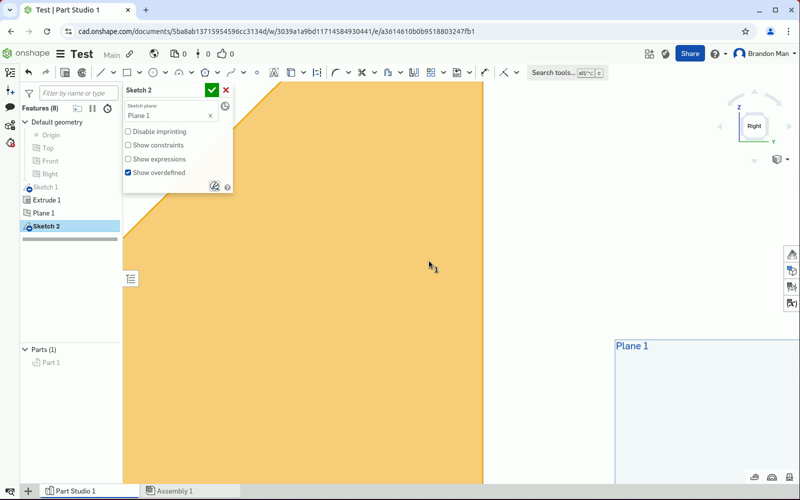
scroll(-6)
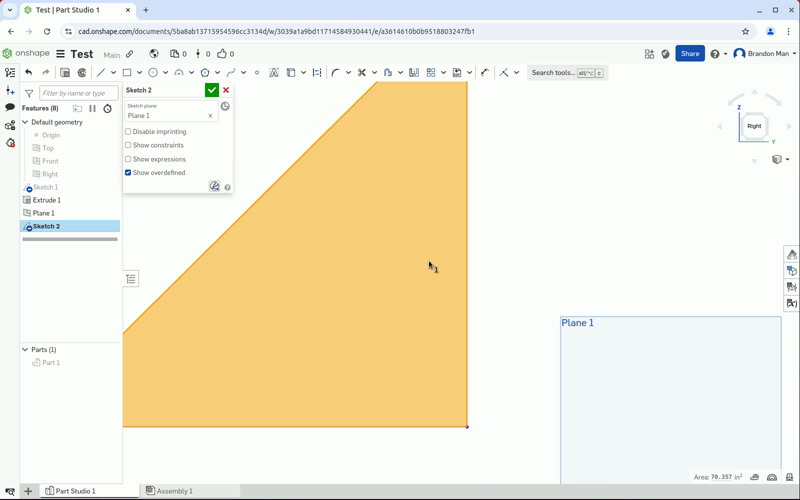
scroll(-6)
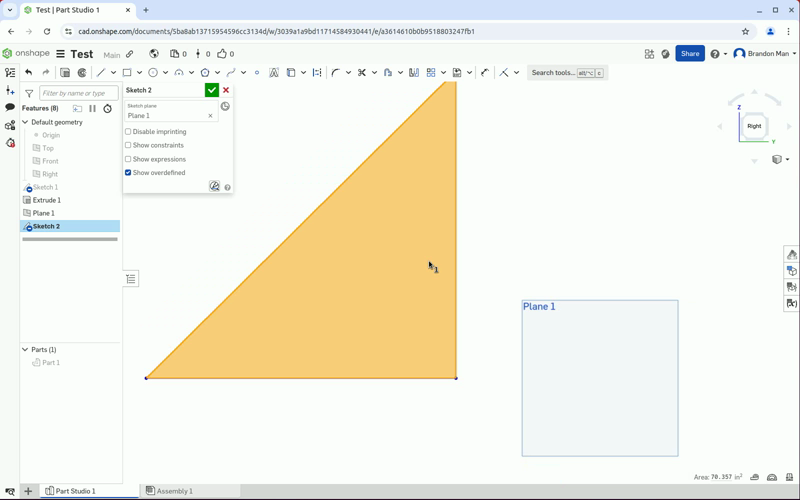
scroll(-6)
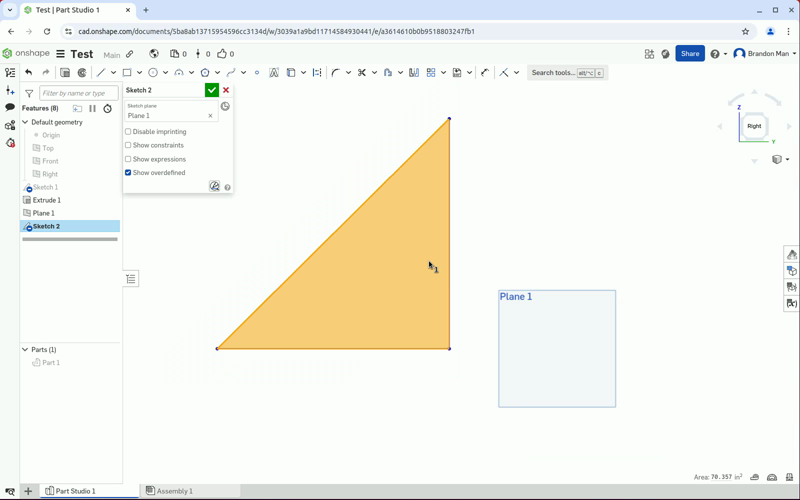
scroll(-6)
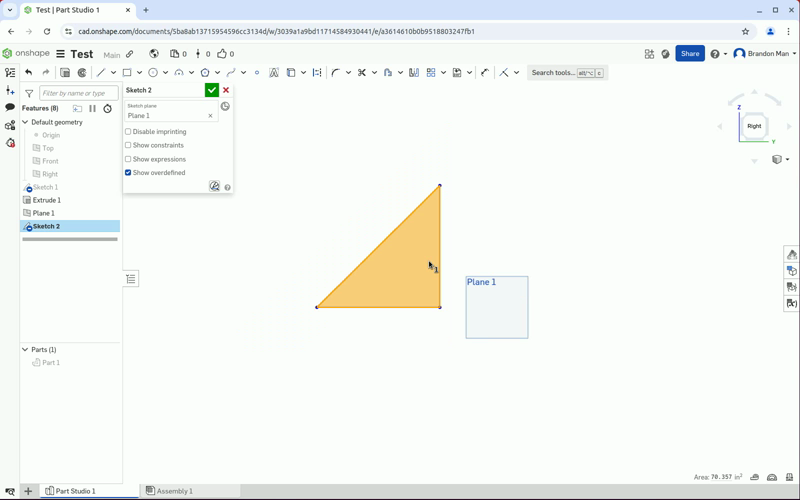
scroll(-6)
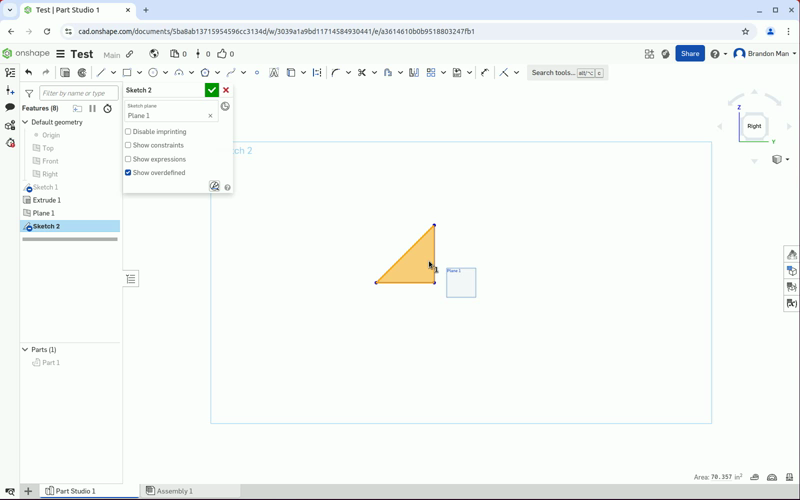
mouse_move(73, 352)
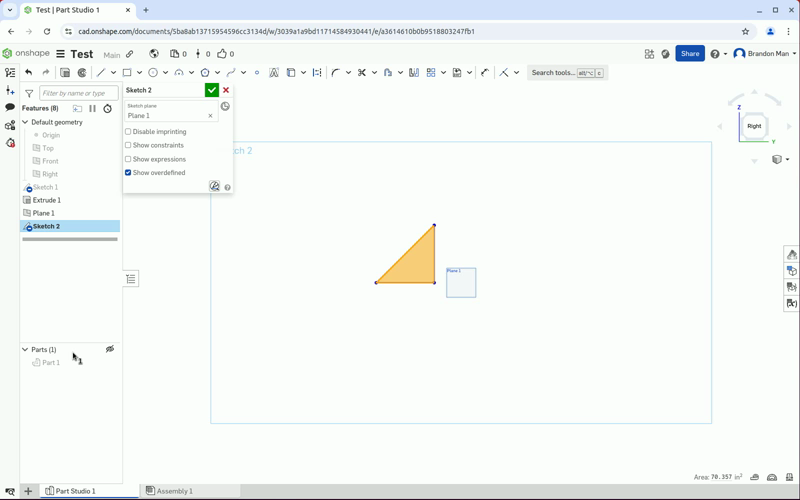
key(shift+y)
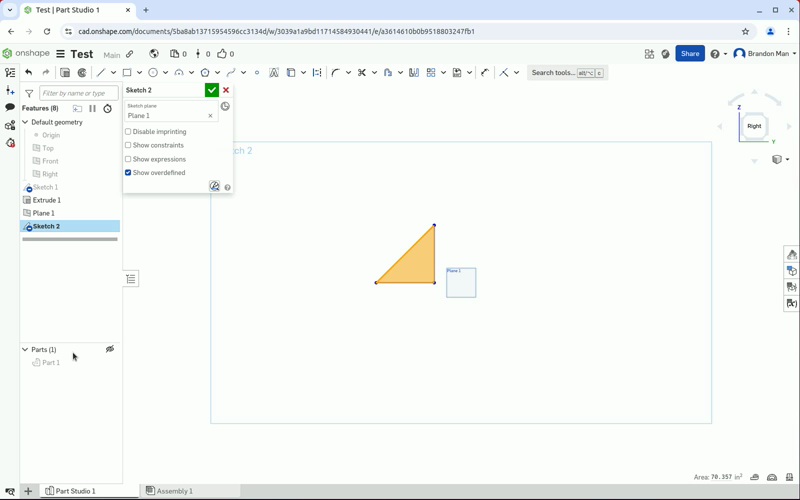
key(shift+e)
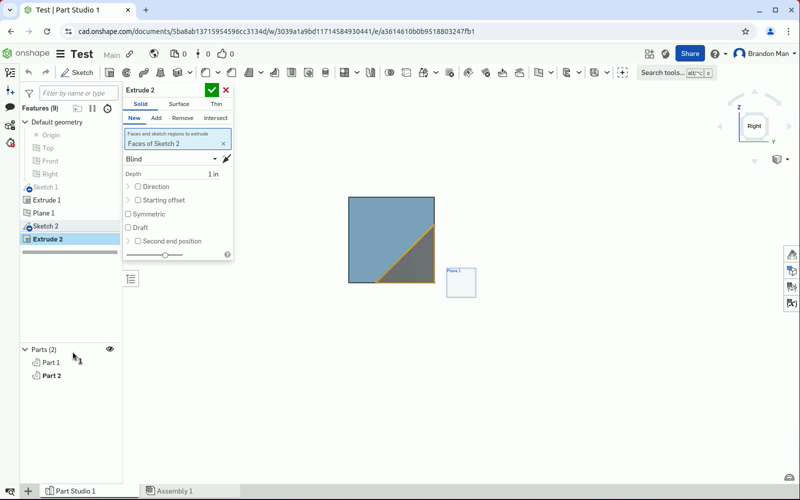
mouse_move(143, 106)
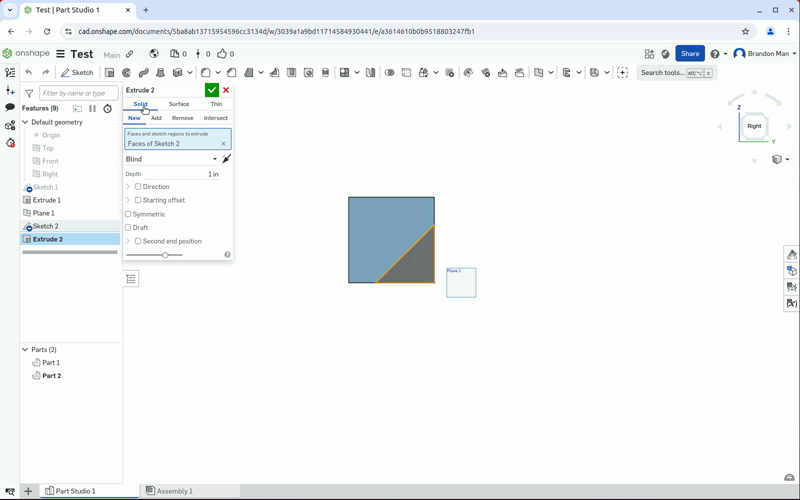
click(143, 106)
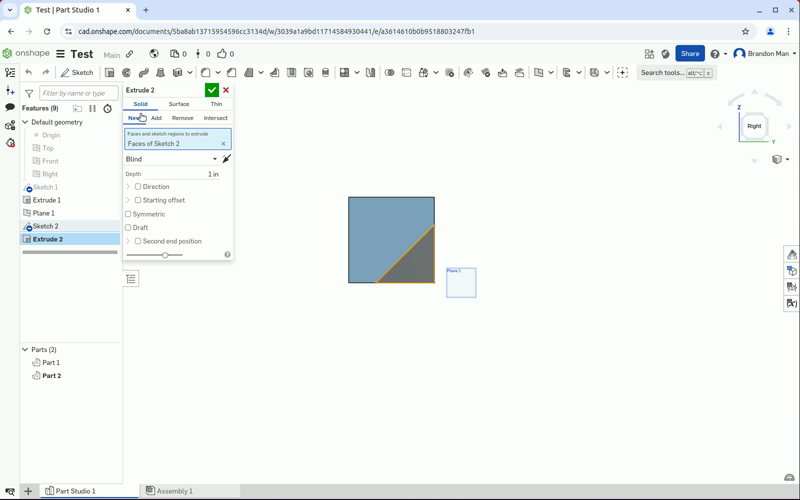
mouse_move(137, 120)
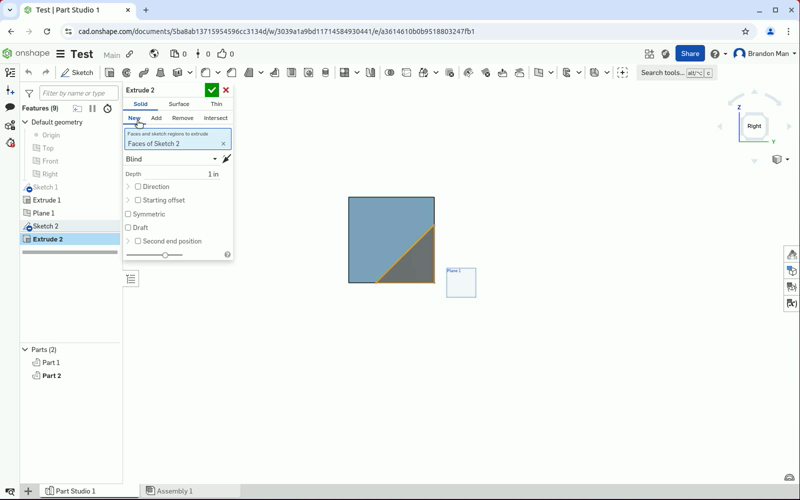
click(137, 120)
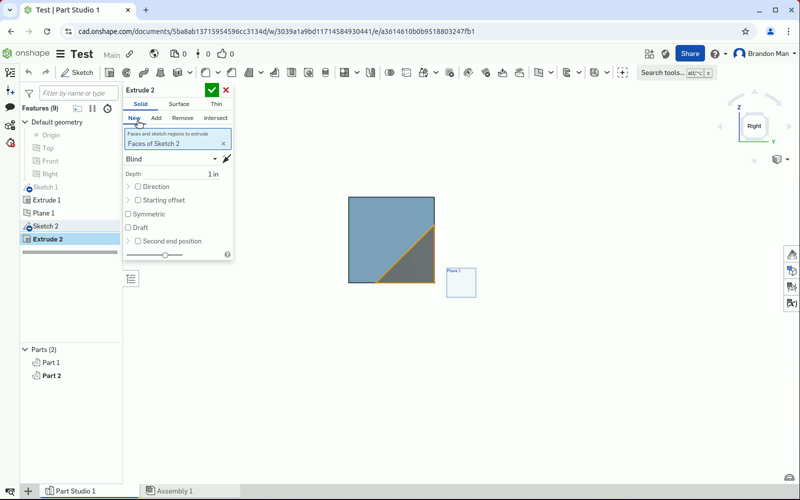
key(tab, 4)
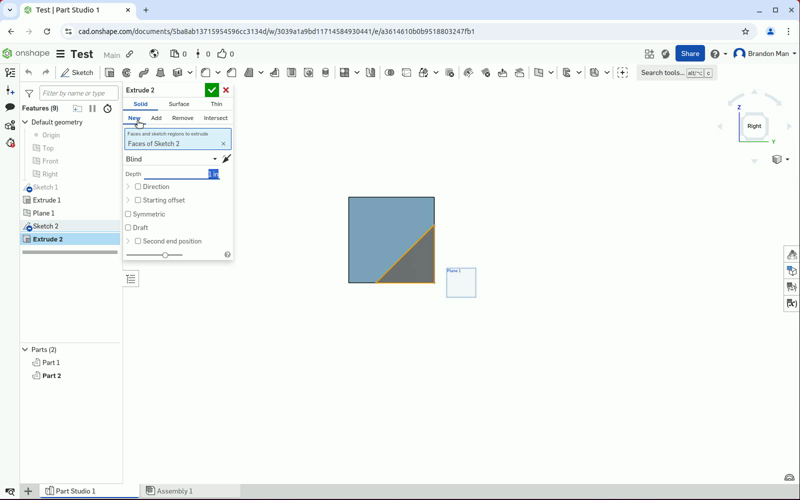
text(17.572)
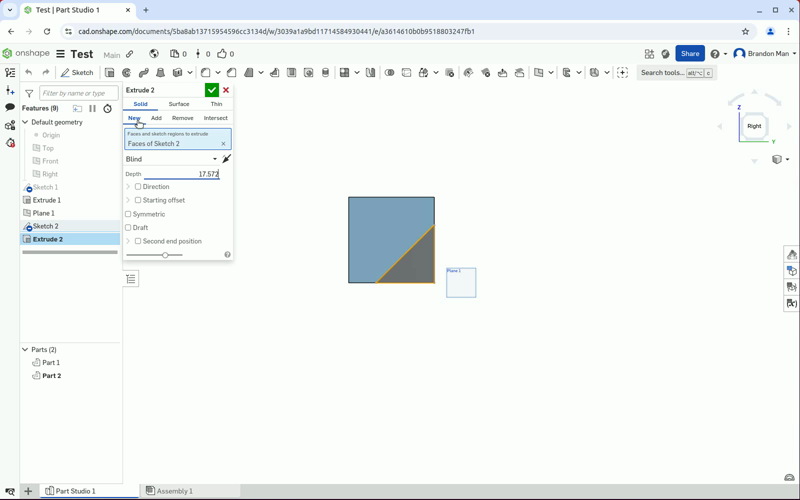
key(enter)
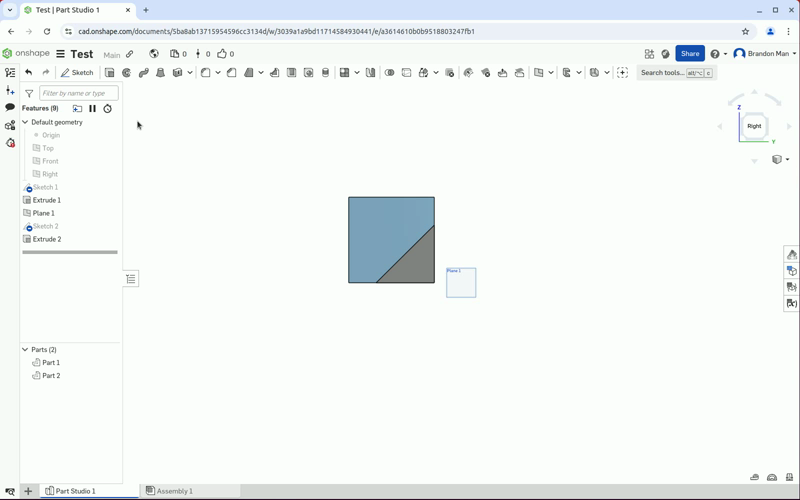
key(shift+h)
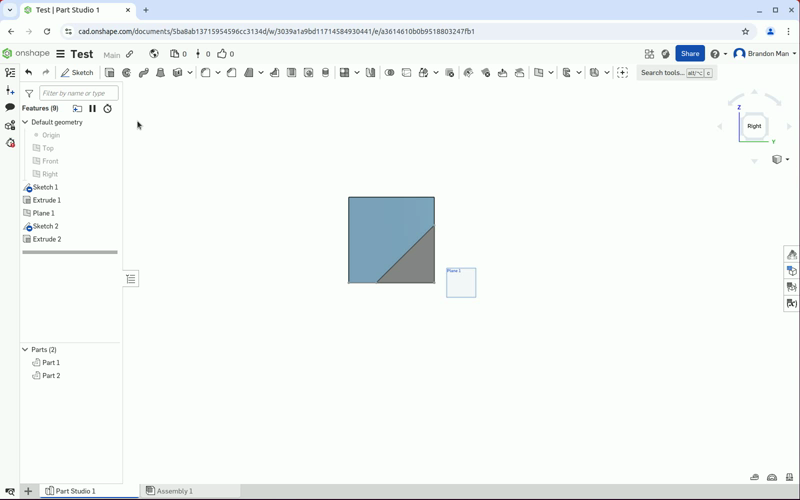
key(shift+h)
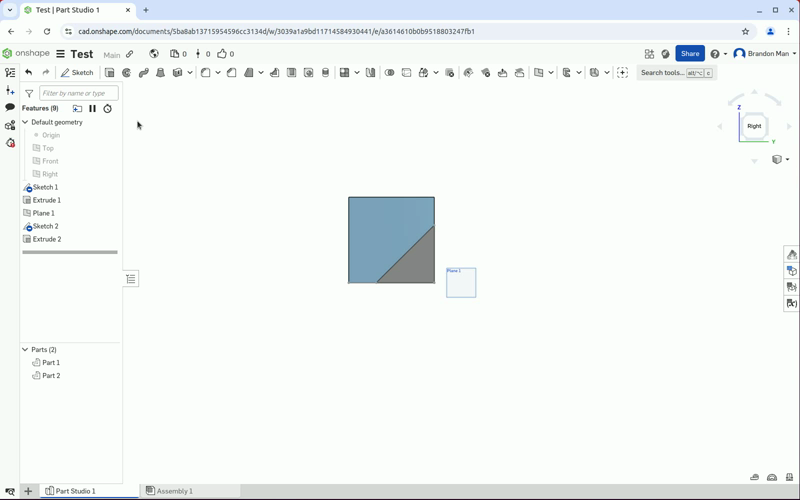
key(shift+7)
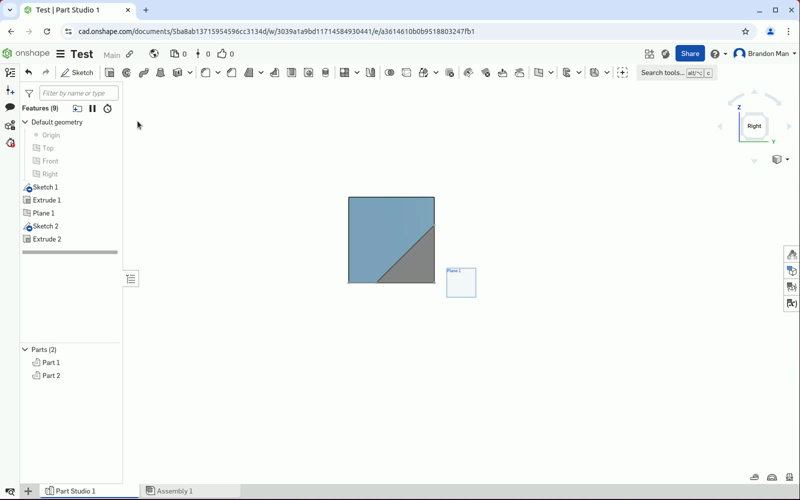
key(right, 2)
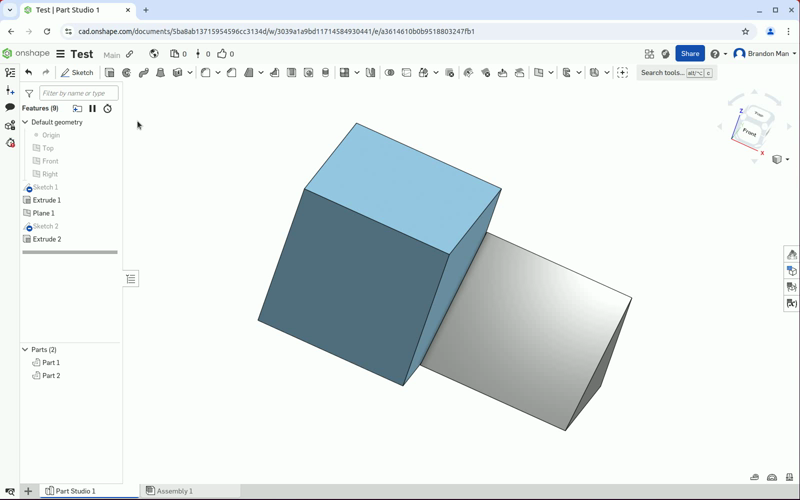
key(down, 2)
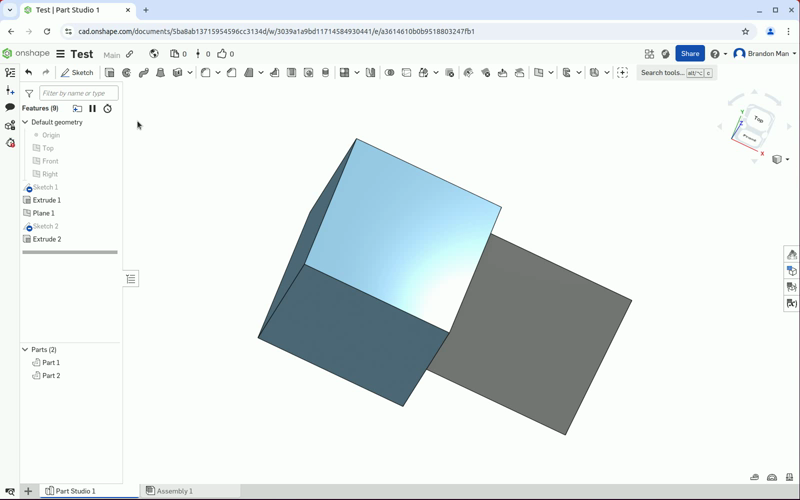
key(up, 2)
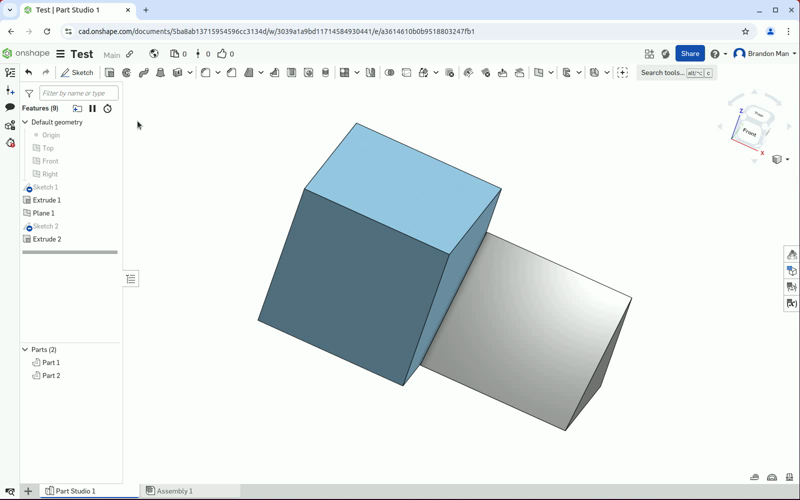
key(left, 2)
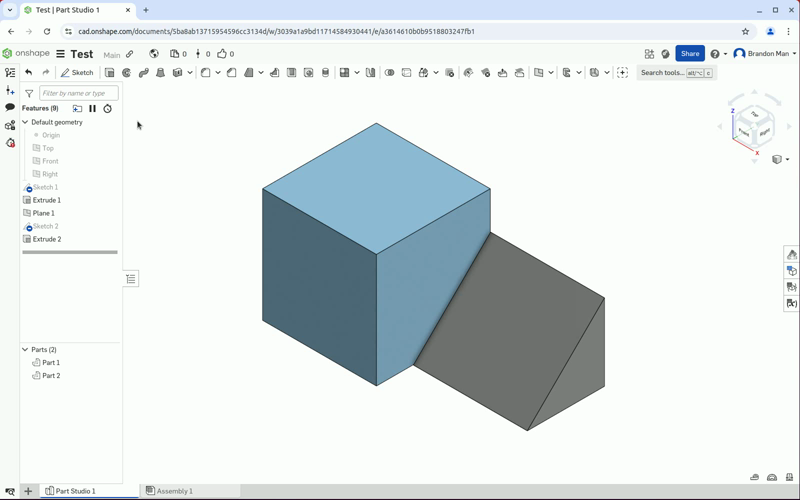
mouse_move(73, 189)
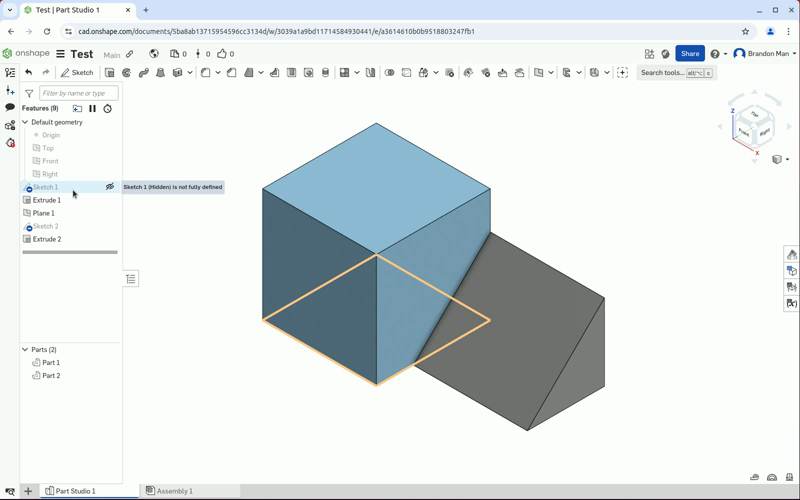
click(73, 189)